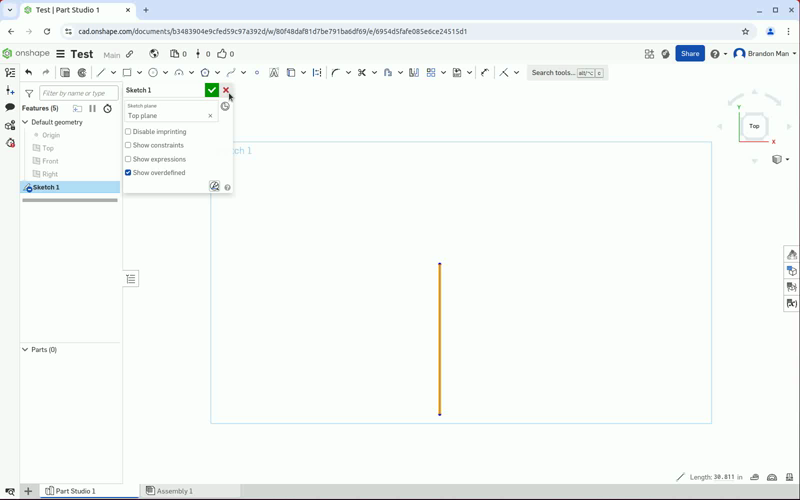
key(shift+h)
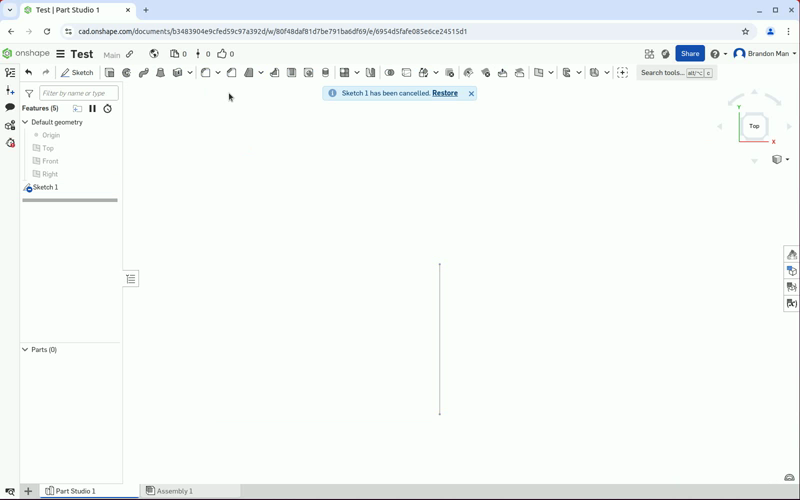
key(shift+s)
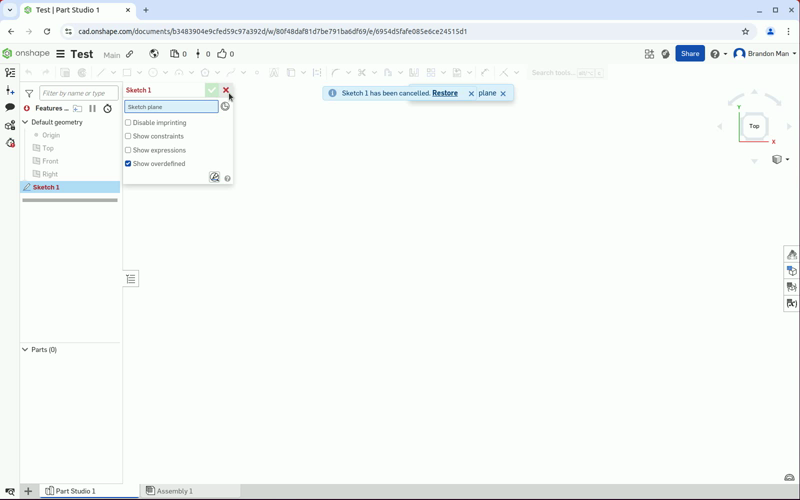
mouse_move(73, 150)
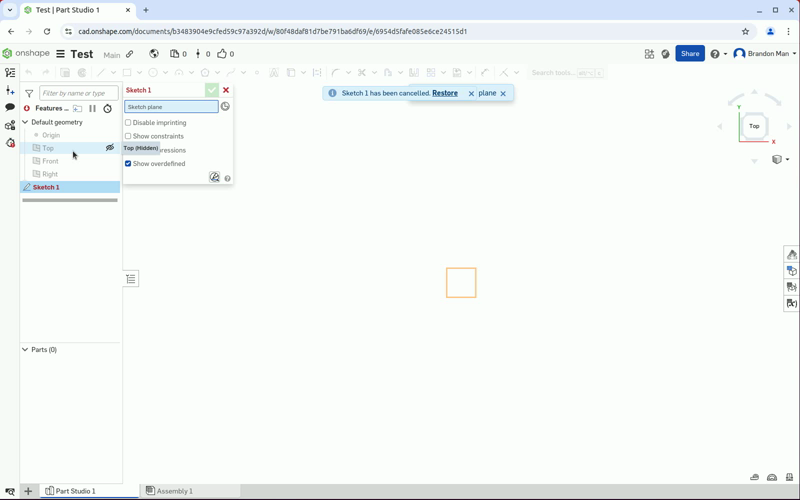
click(73, 150)
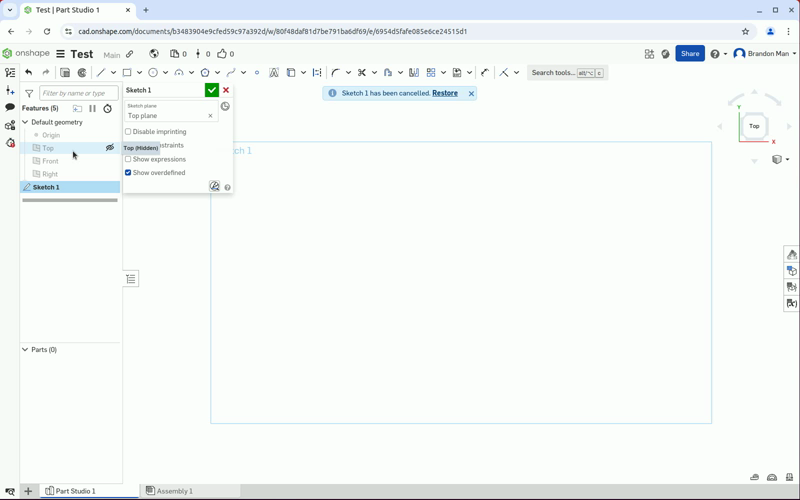
mouse_move(73, 352)
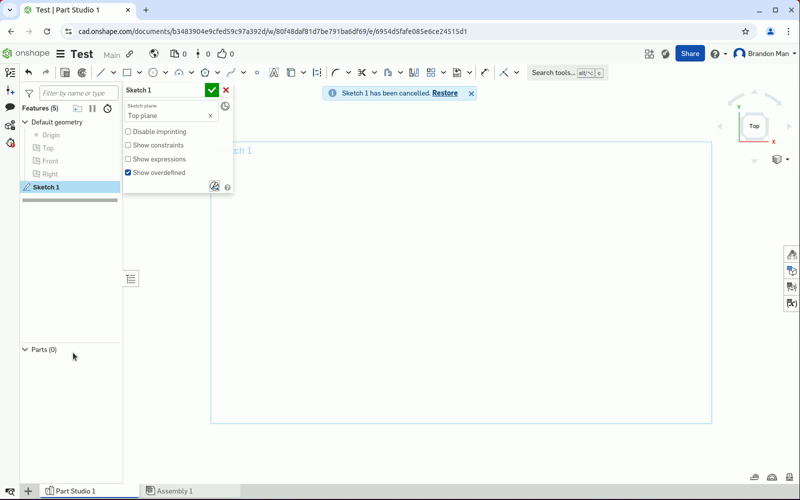
key(y)
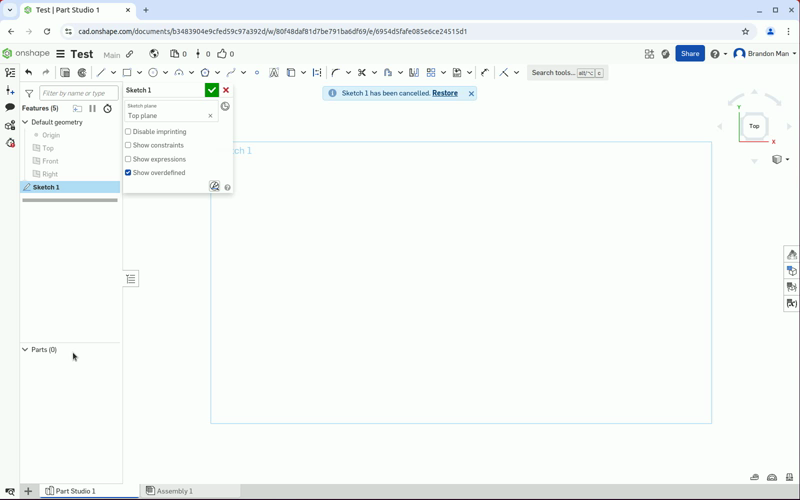
key(l)
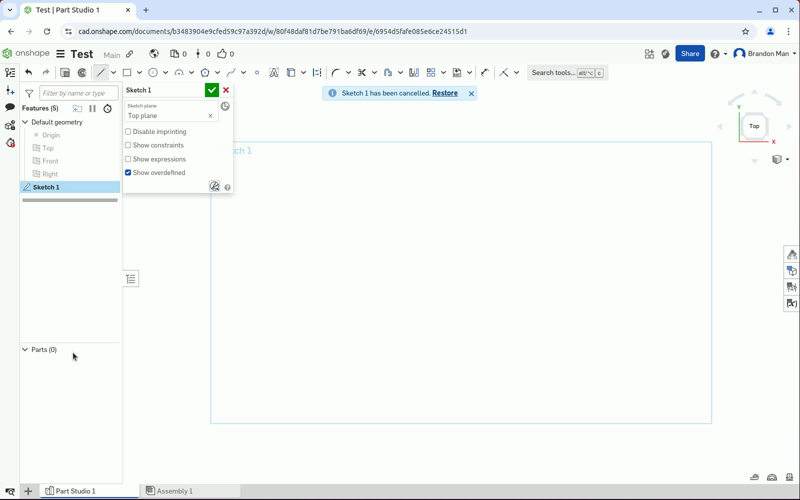
key_down(shift)
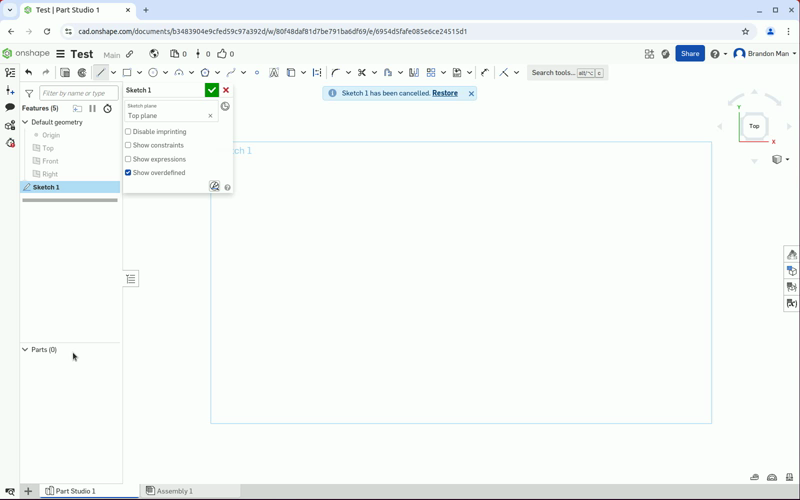
mouse_move(401, 365)
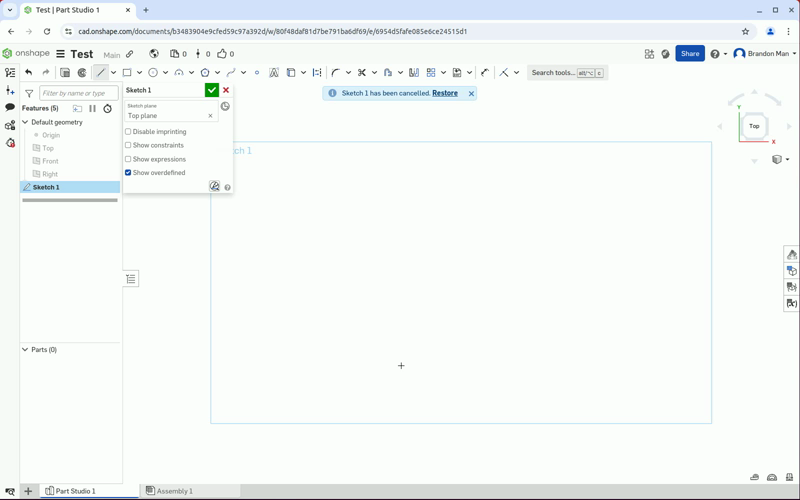
click(401, 365)
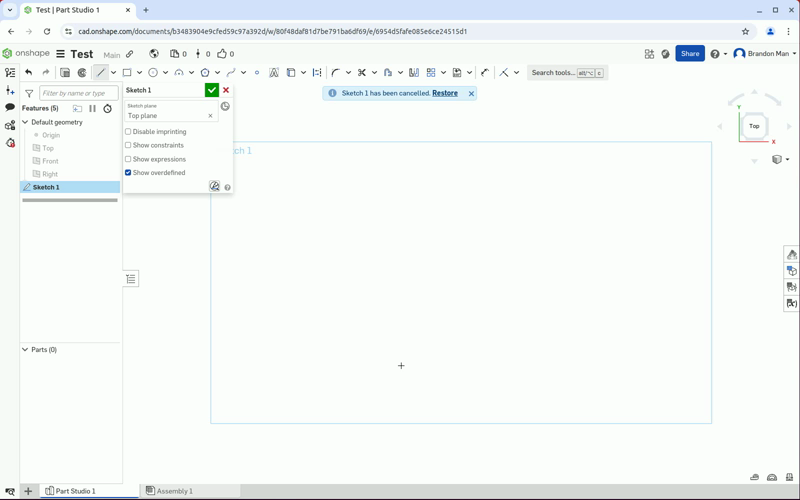
key_up(shift)
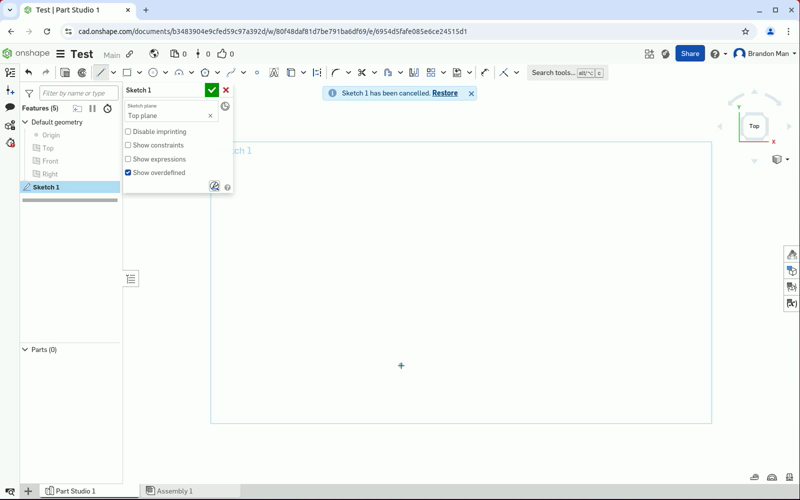
key_down(shift)
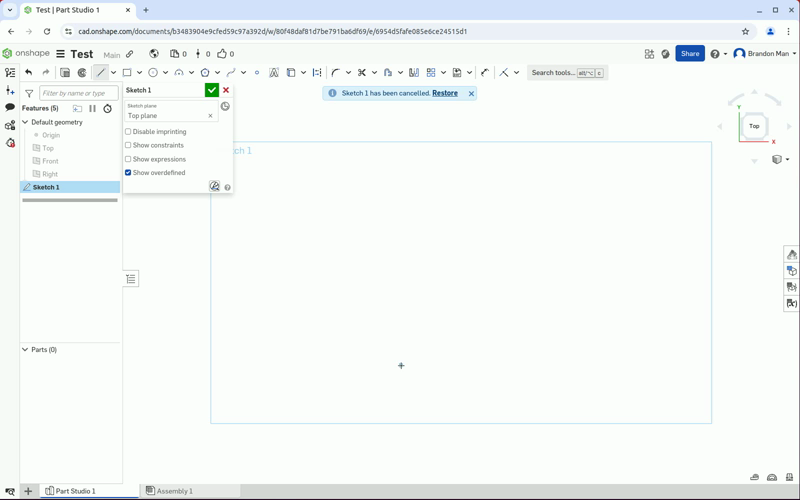
mouse_move(520, 365)
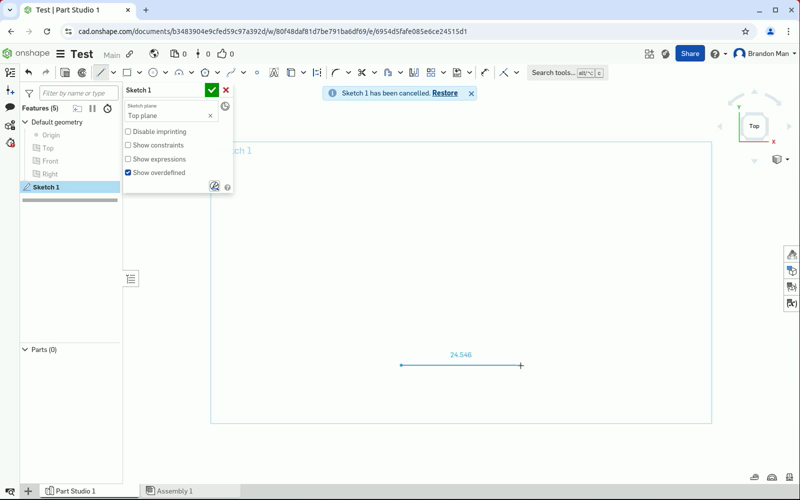
click(520, 365)
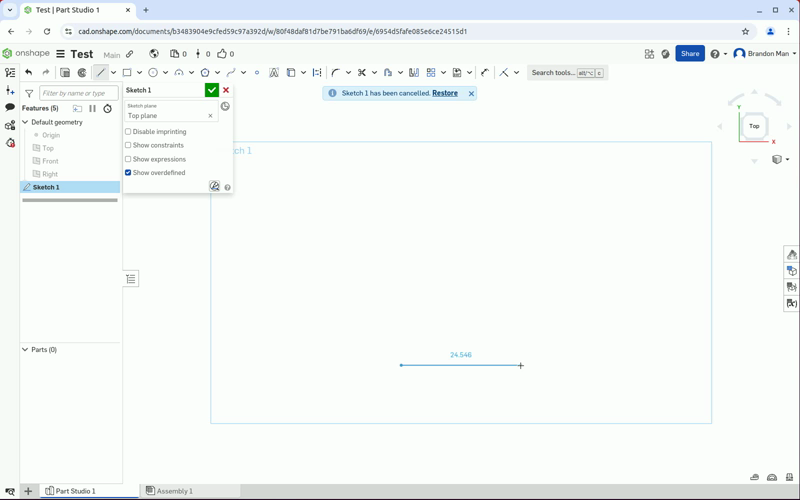
key_up(shift)
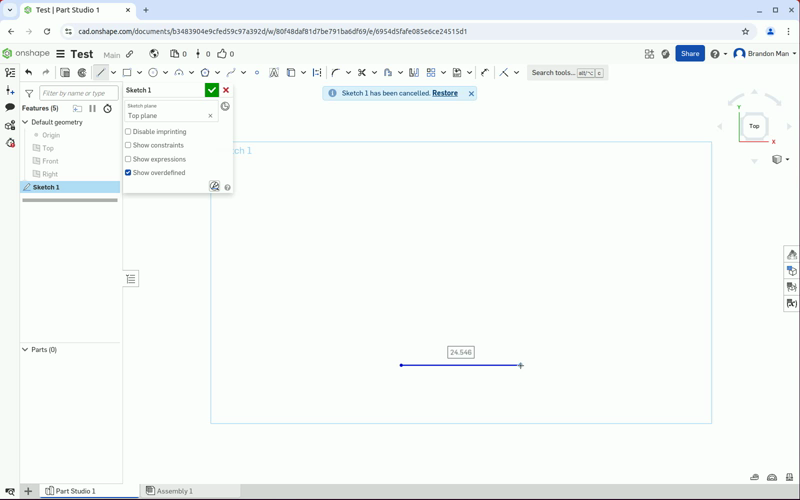
key_down(shift)
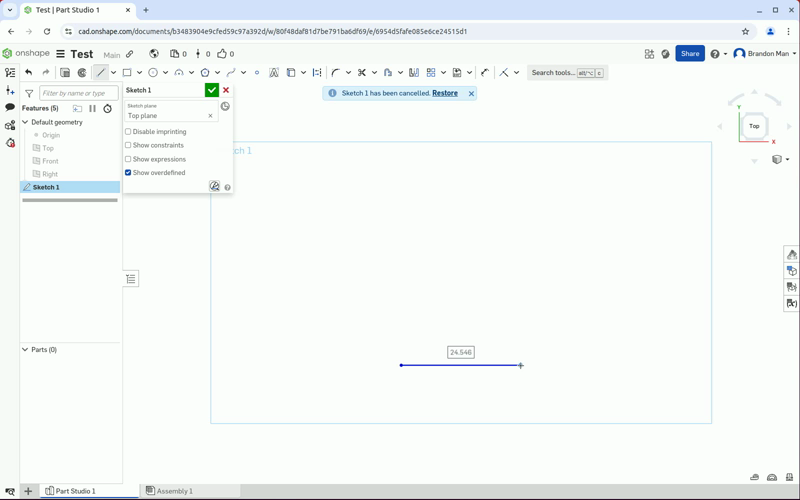
mouse_move(520, 200)
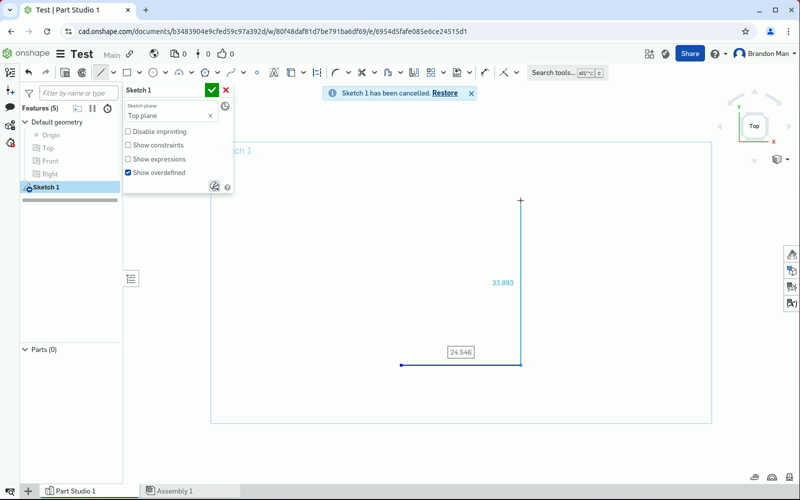
click(520, 200)
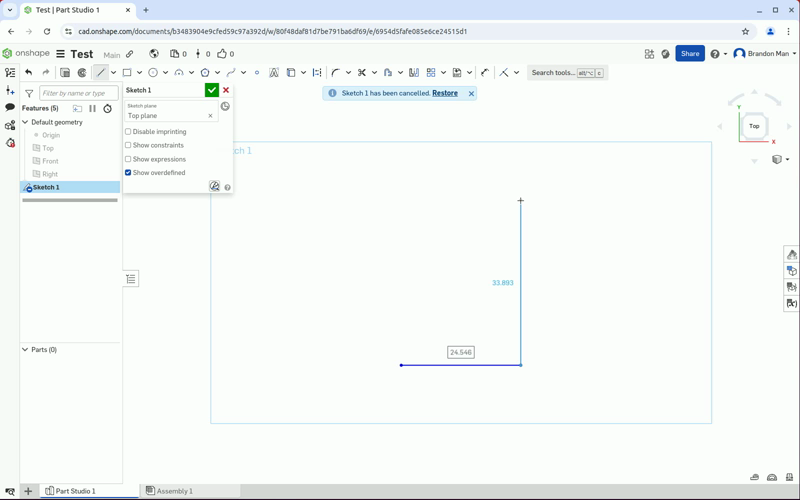
key_up(shift)
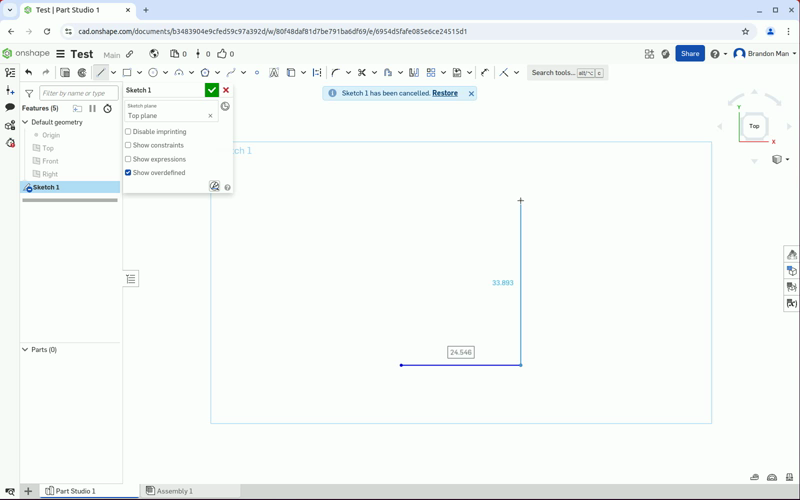
key_down(shift)
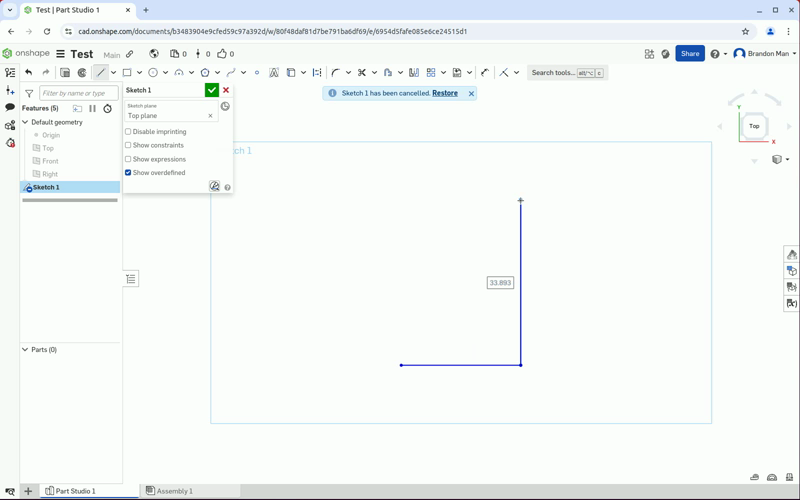
mouse_move(401, 200)
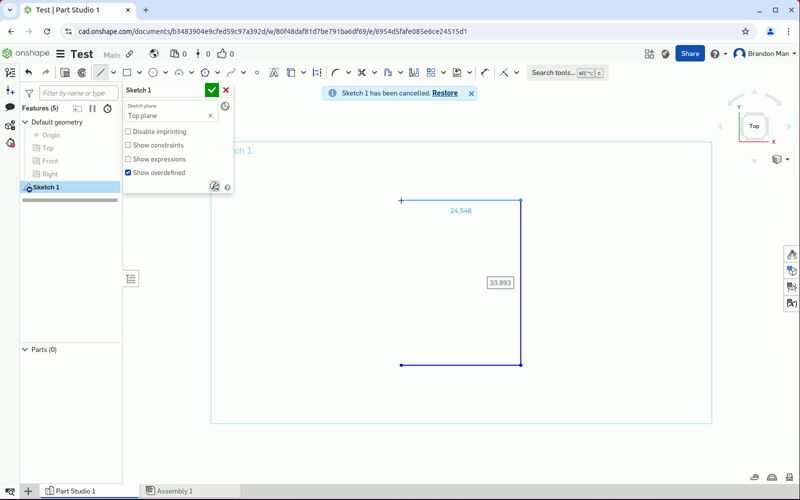
click(401, 200)
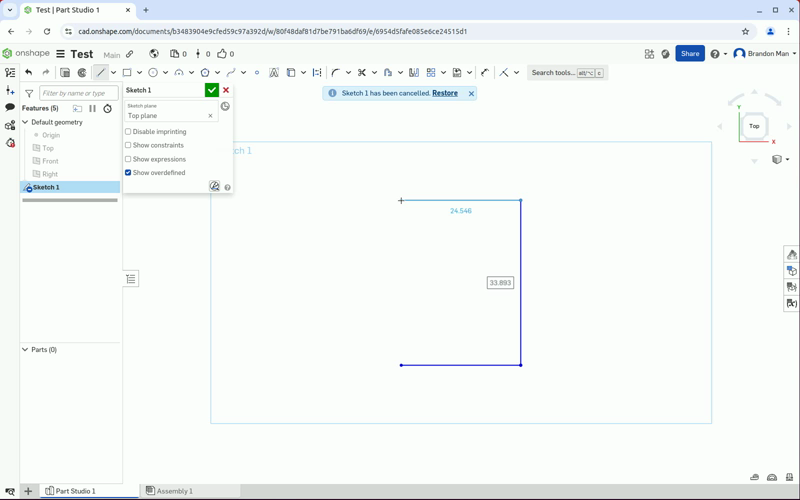
key_up(shift)
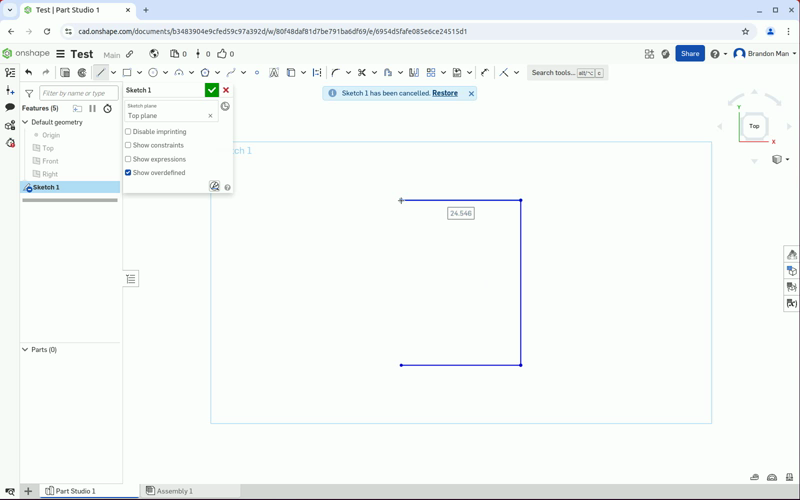
key_down(shift)
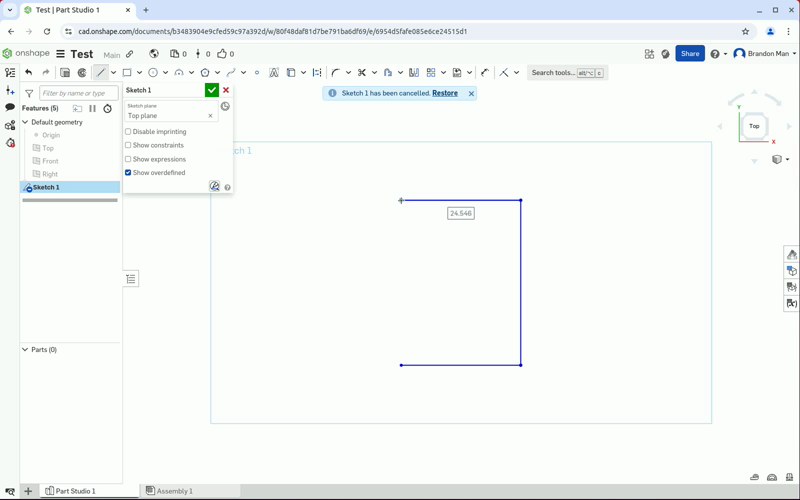
mouse_move(401, 365)
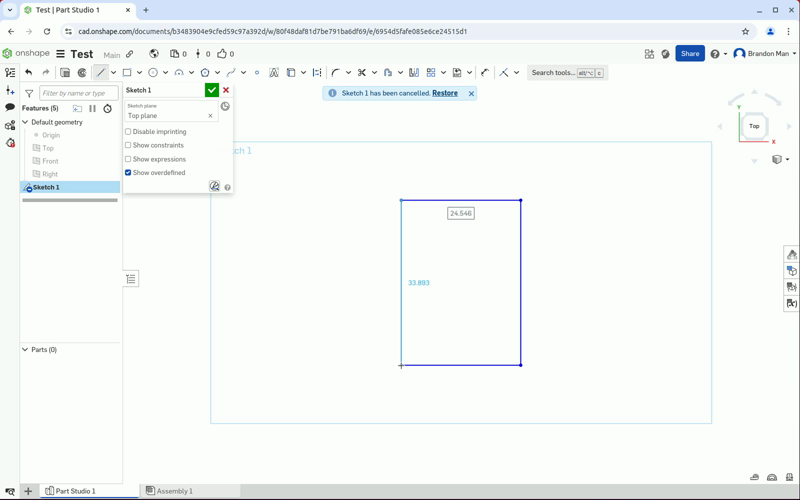
key_up(shift)
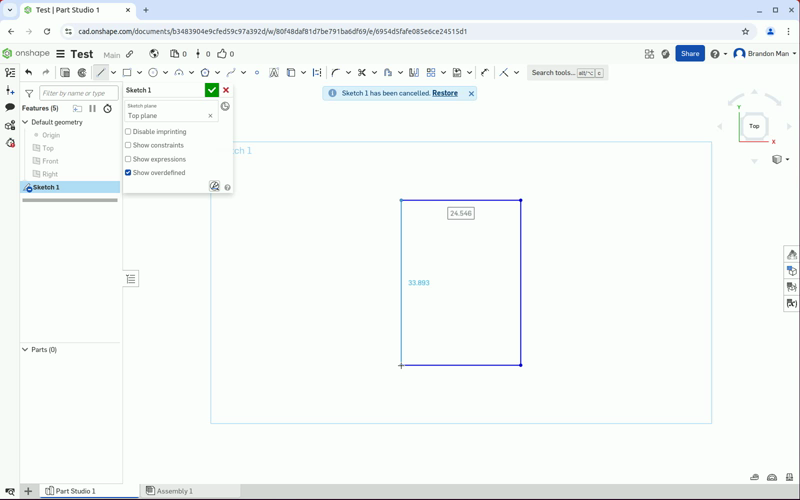
click(401, 365)
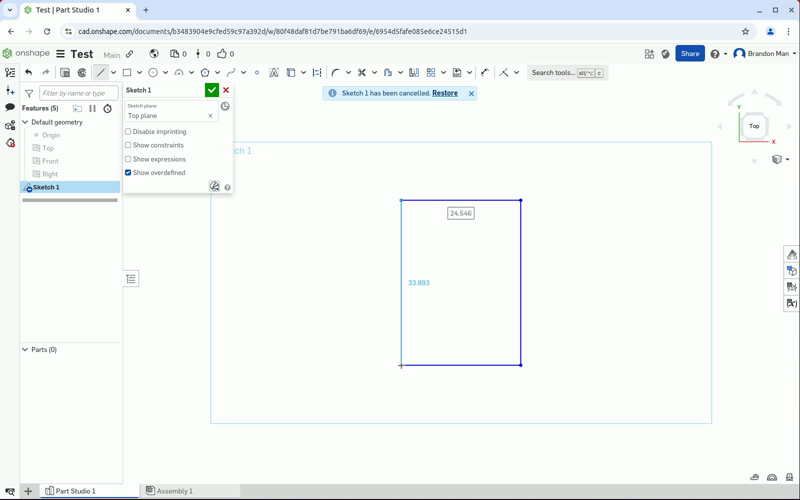
key(esc)
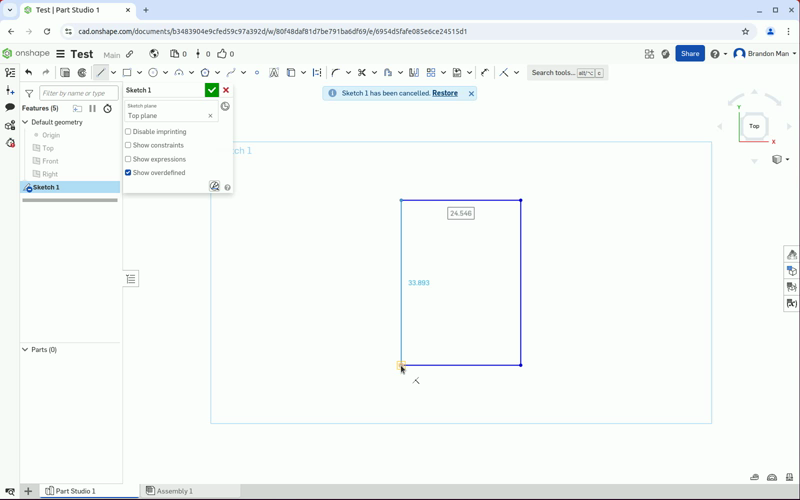
mouse_move(505, 221)
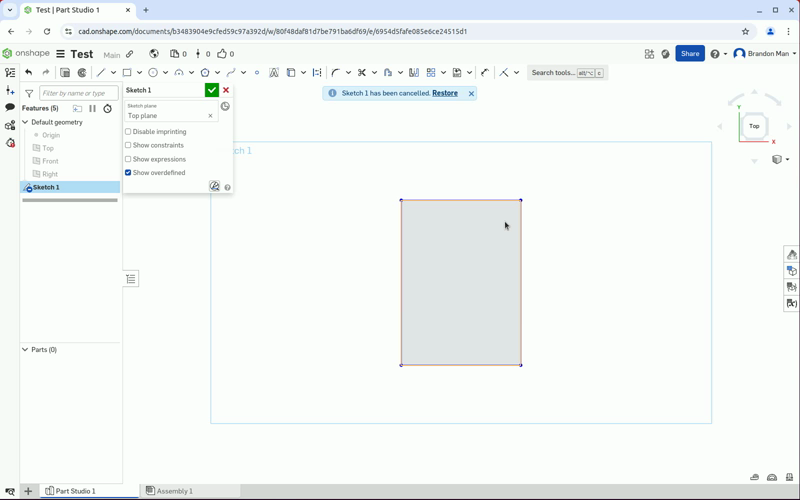
click(505, 221)
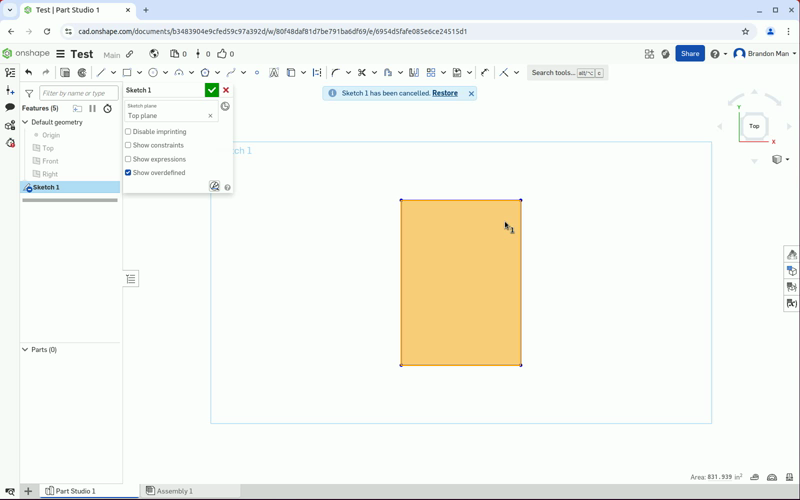
mouse_move(73, 352)
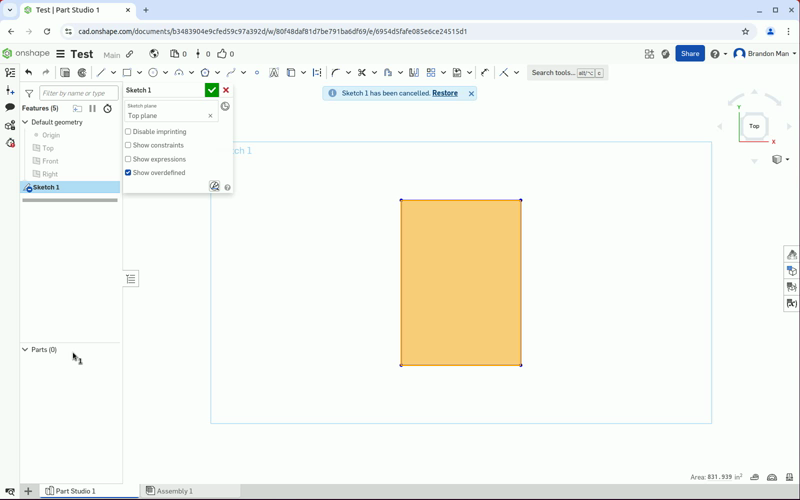
key(shift+y)
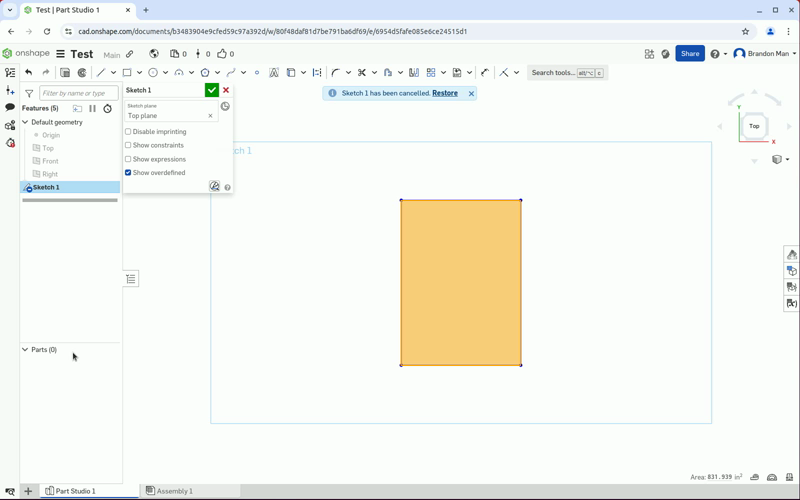
key(shift+e)
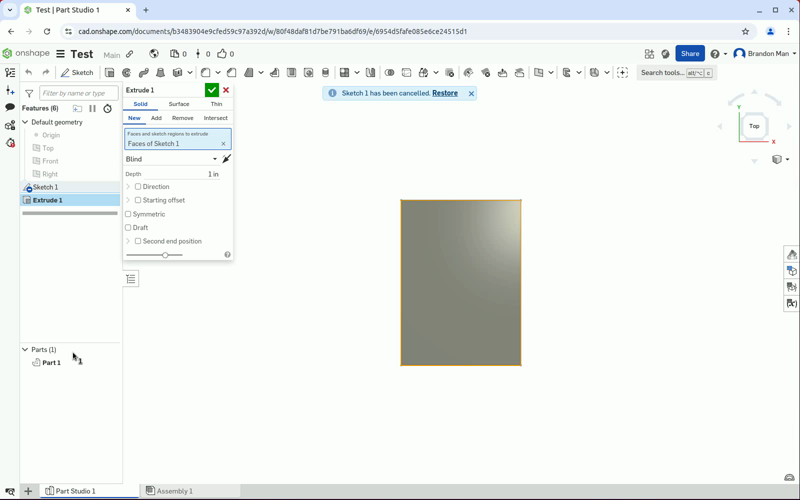
mouse_move(143, 106)
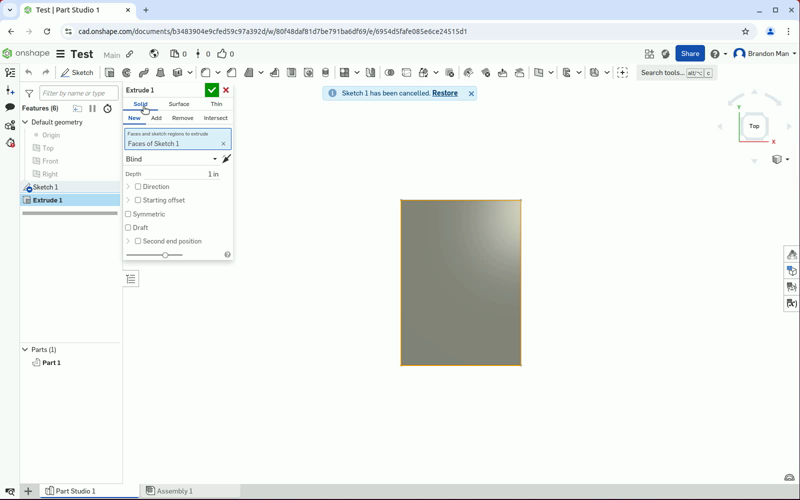
click(143, 106)
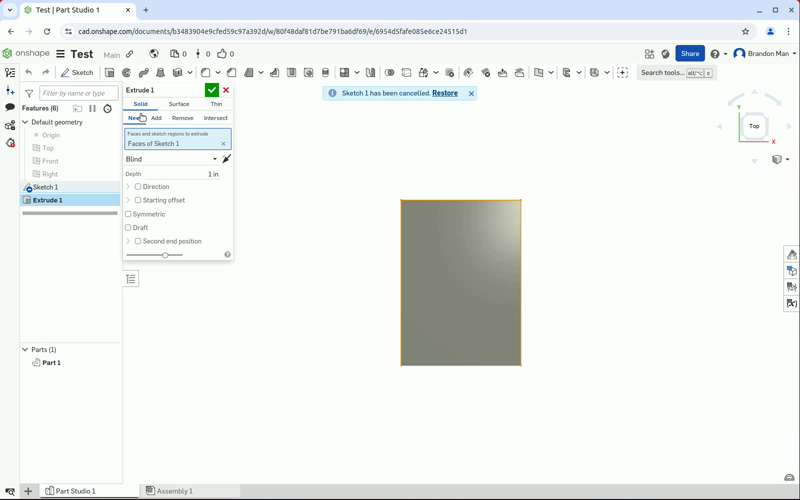
mouse_move(137, 120)
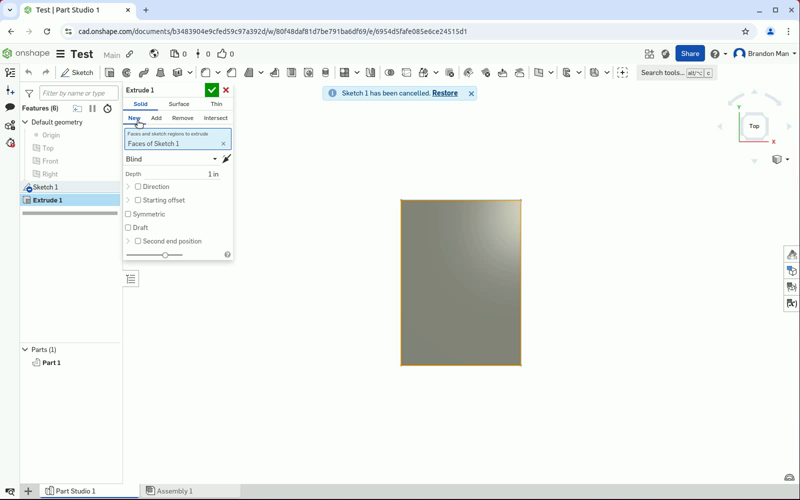
click(137, 120)
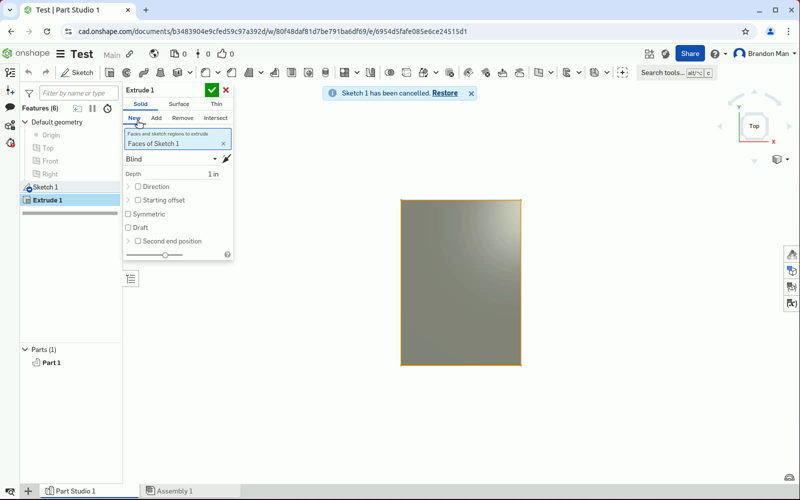
key(tab, 4)
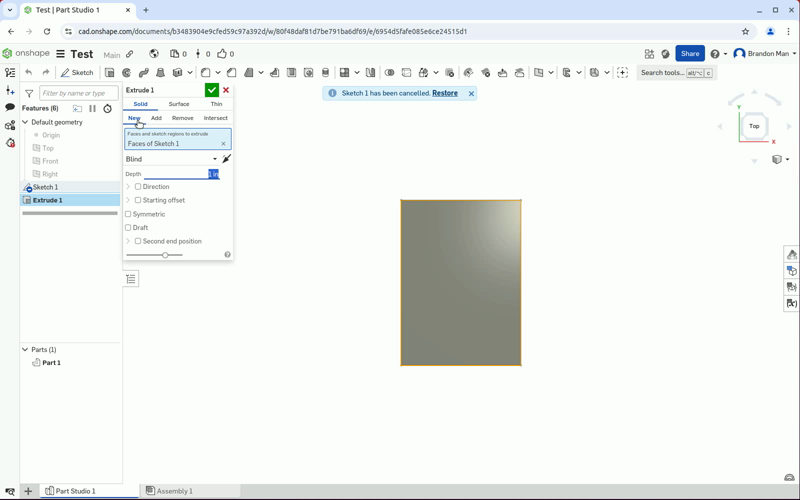
text(0.722)
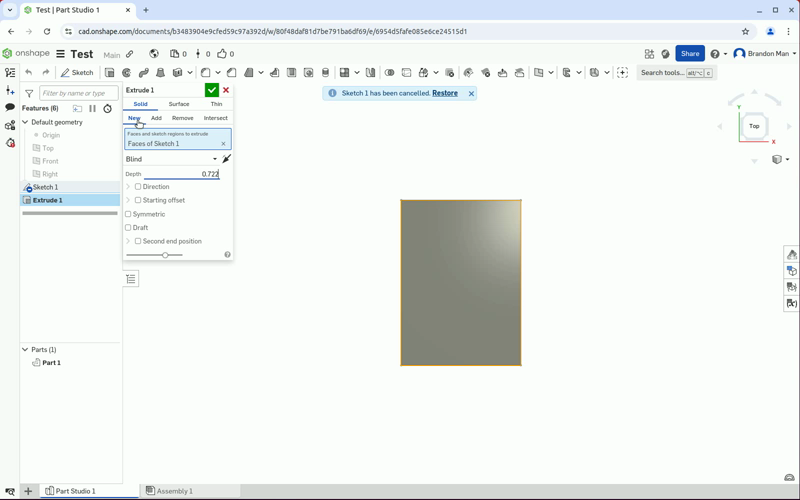
key(enter)
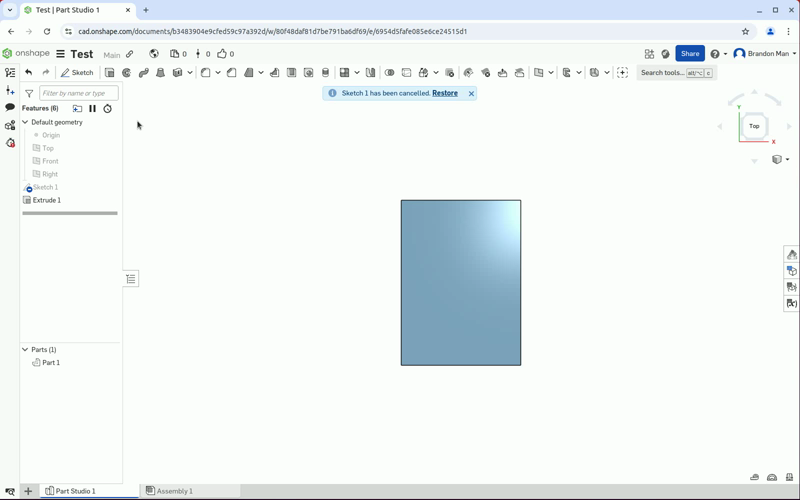
key(shift+h)
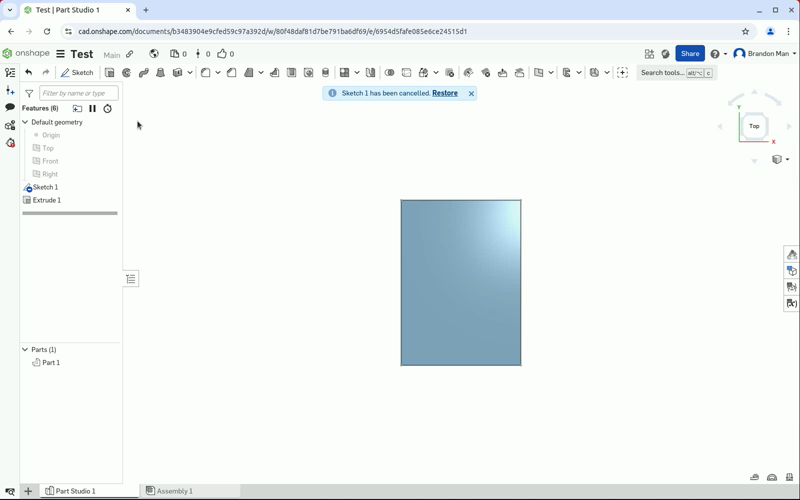
key(shift+h)
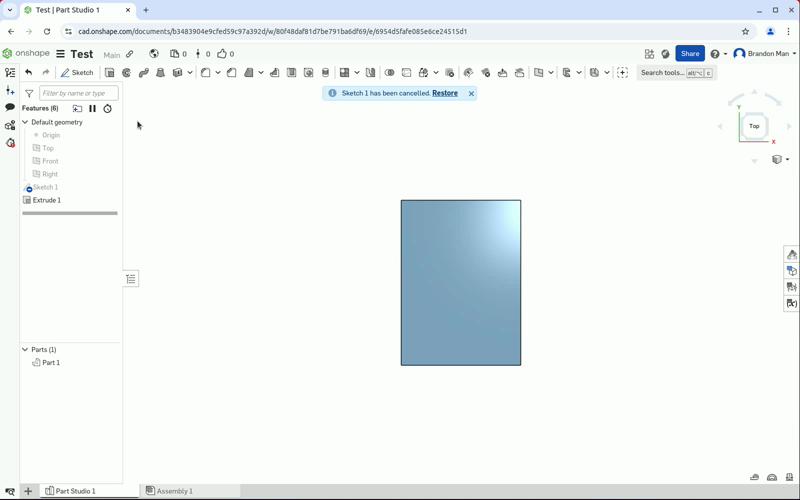
mouse_move(73, 189)
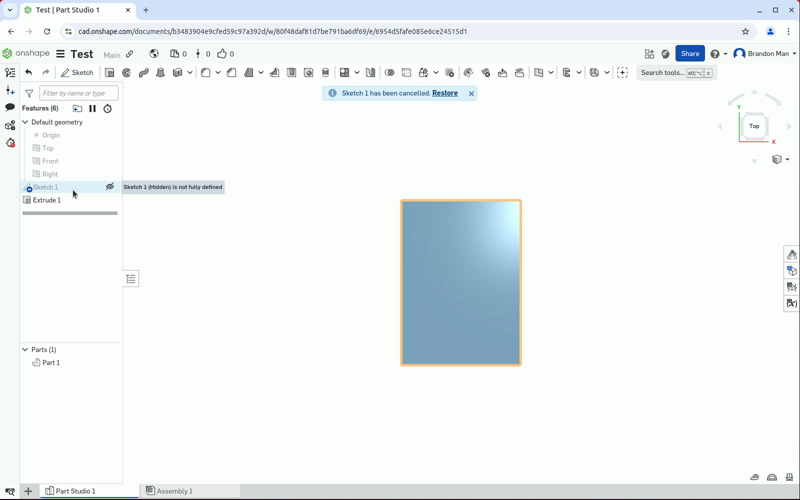
click(73, 189)
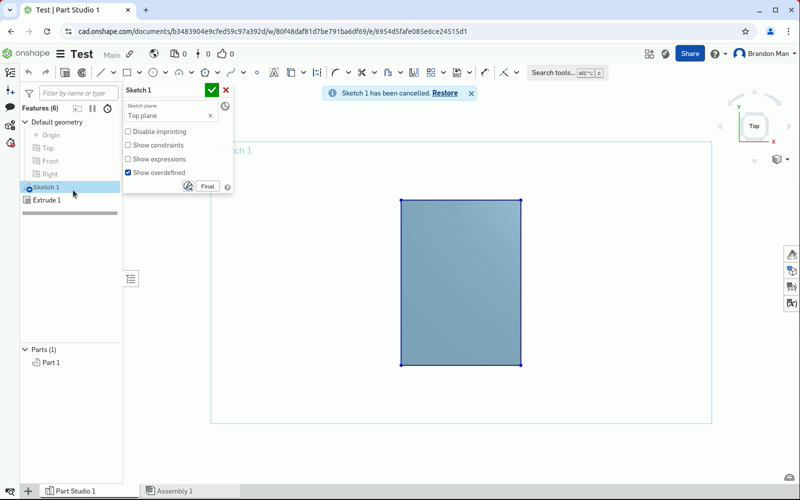
mouse_move(229, 92)
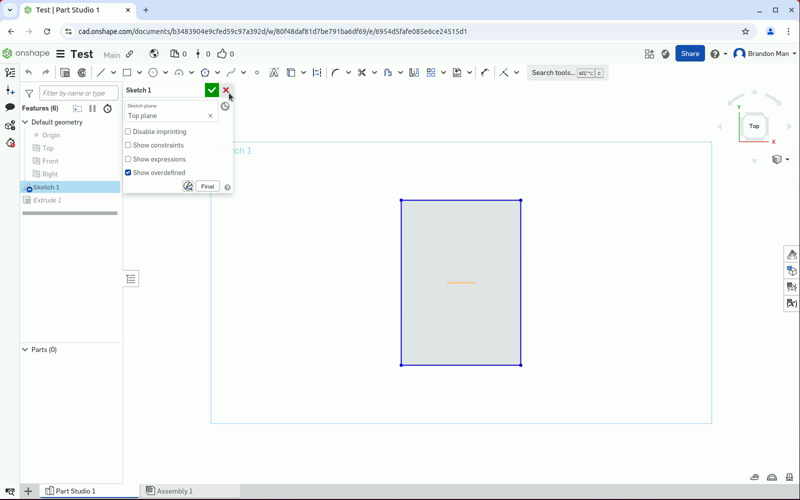
click(229, 92)
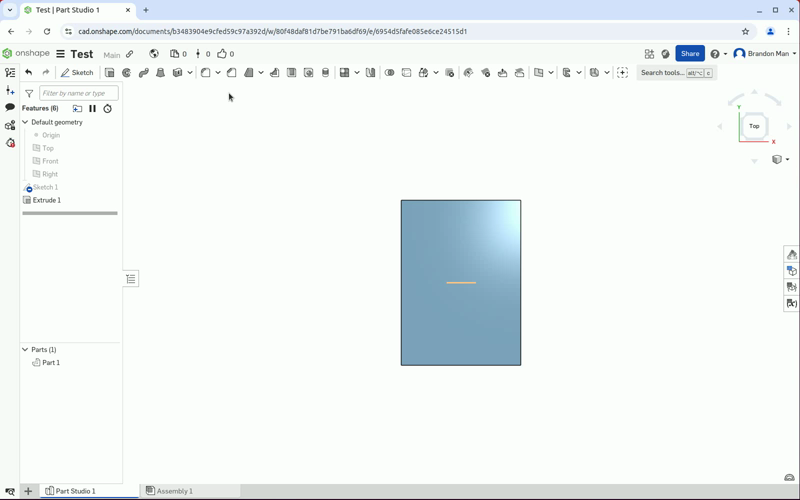
mouse_move(541, 75)
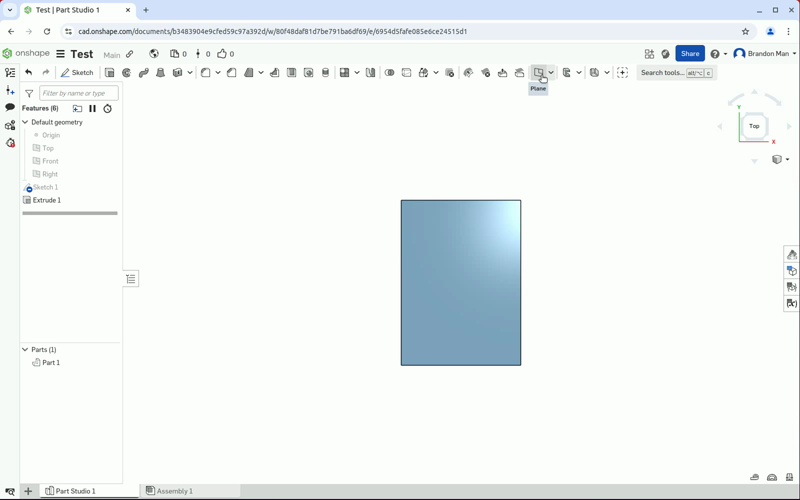
click(541, 75)
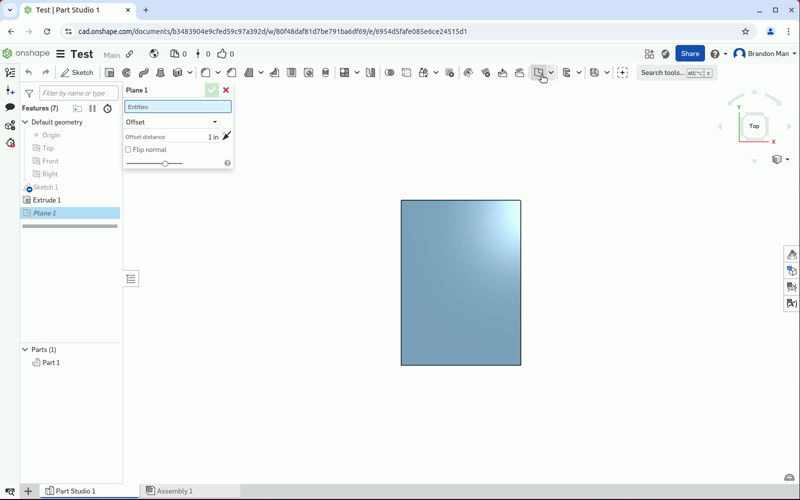
mouse_move(73, 150)
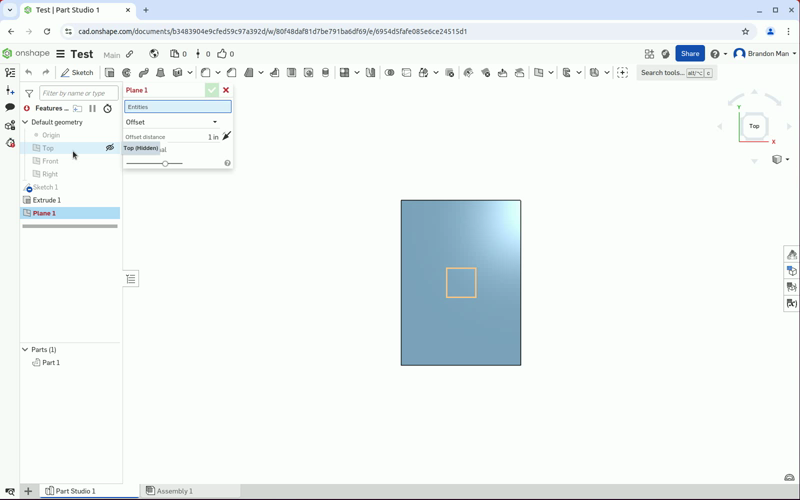
click(73, 150)
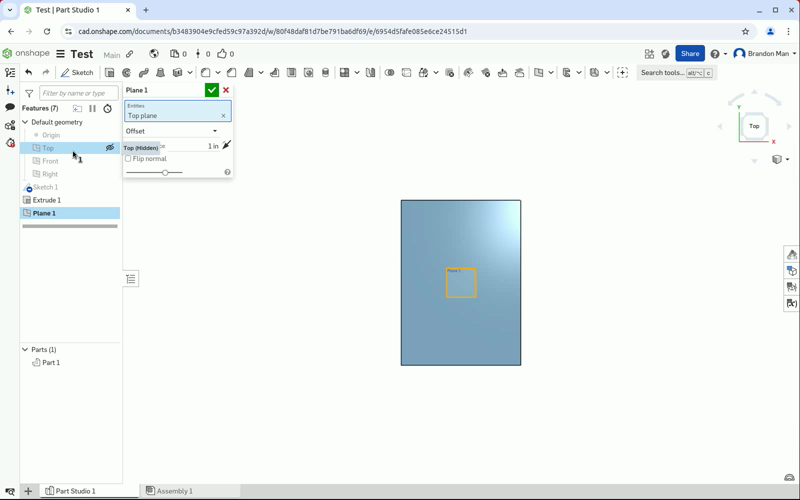
key(tab, 2)
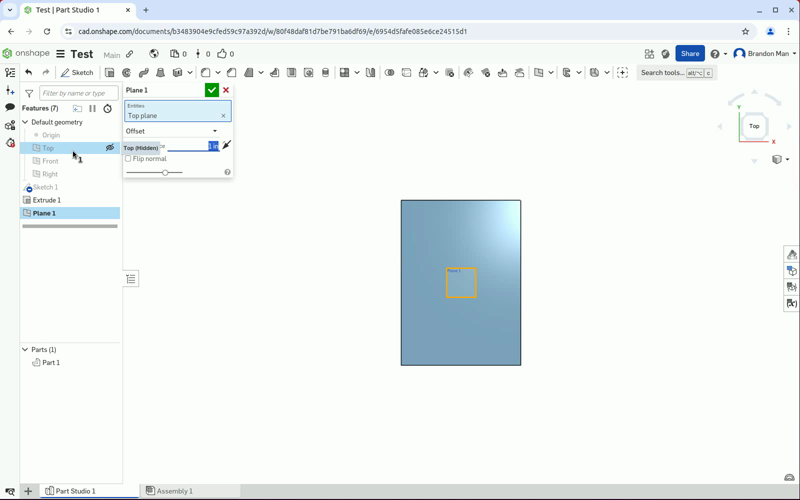
text(0.709)
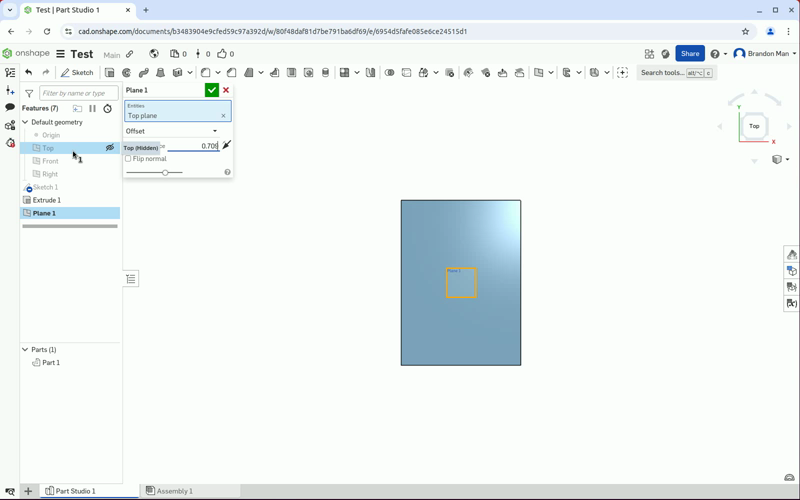
key(enter, 2)
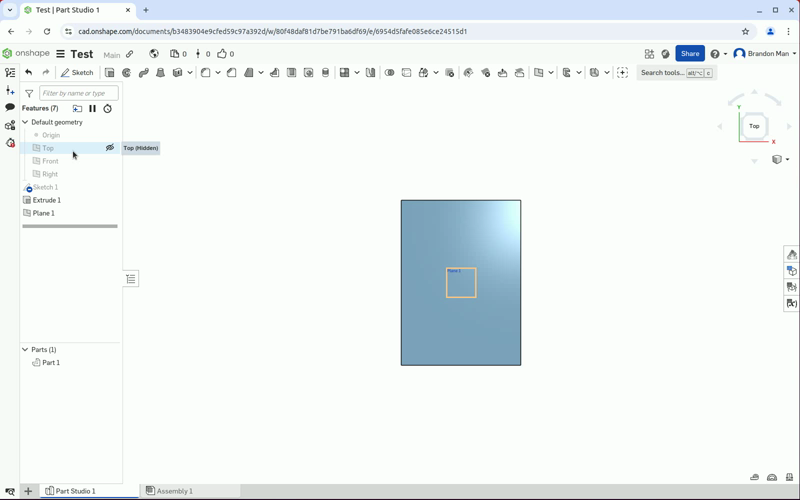
key(shift+s)
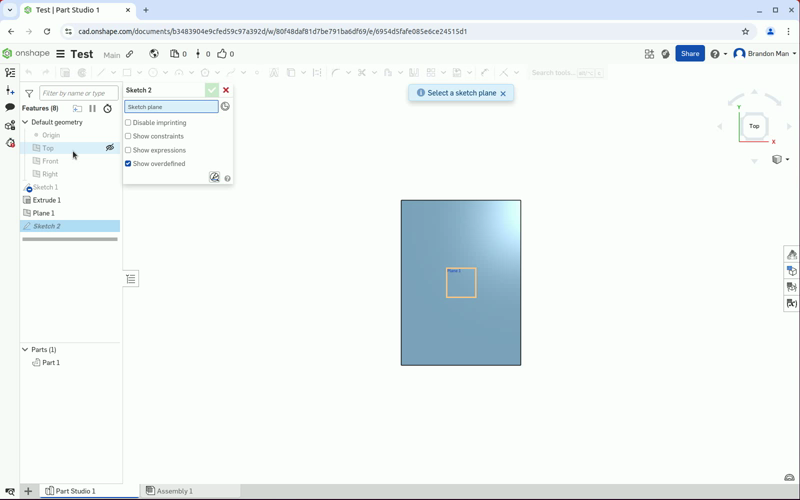
mouse_move(73, 215)
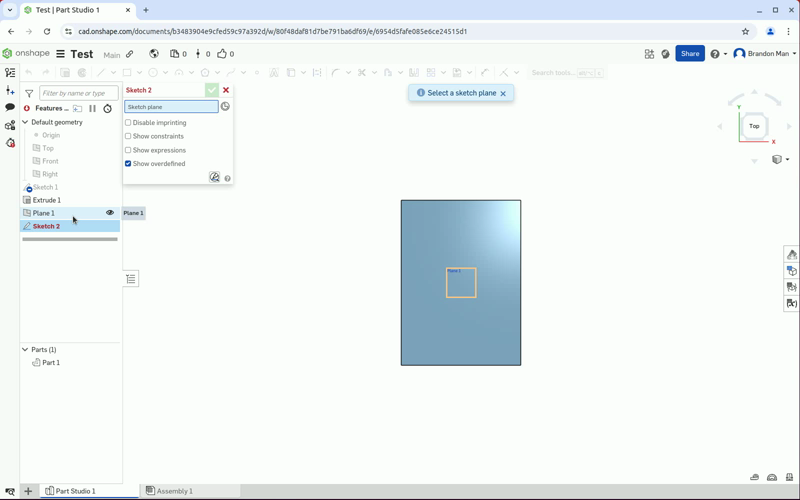
click(73, 215)
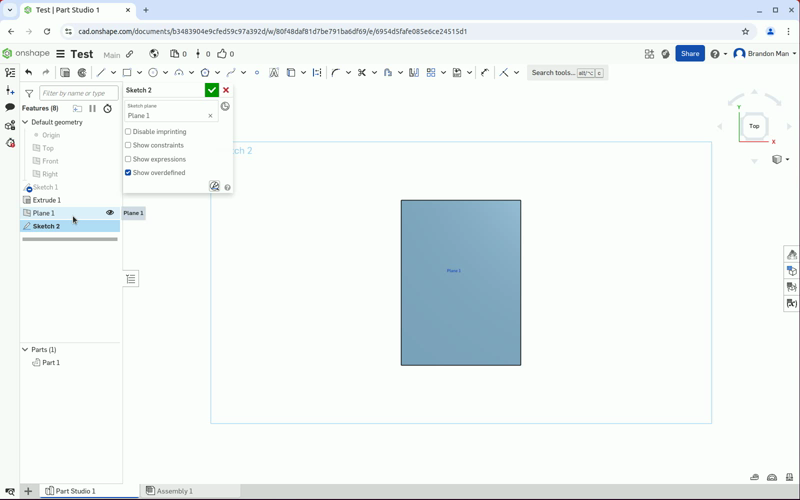
mouse_move(73, 352)
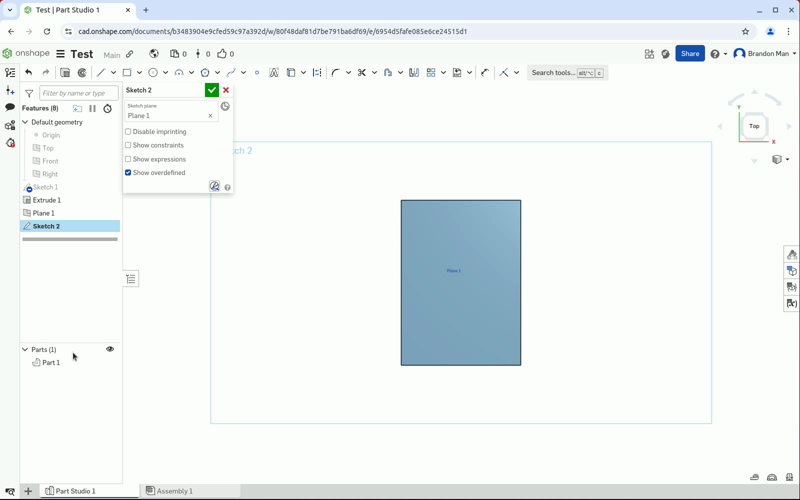
key(y)
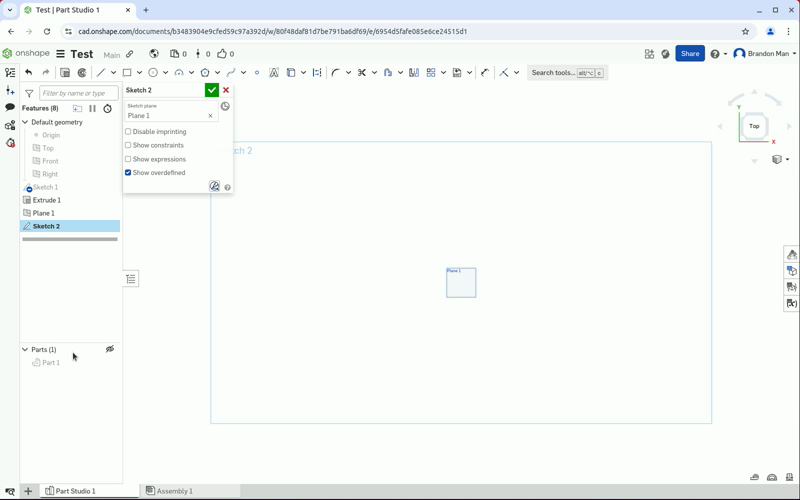
key(l)
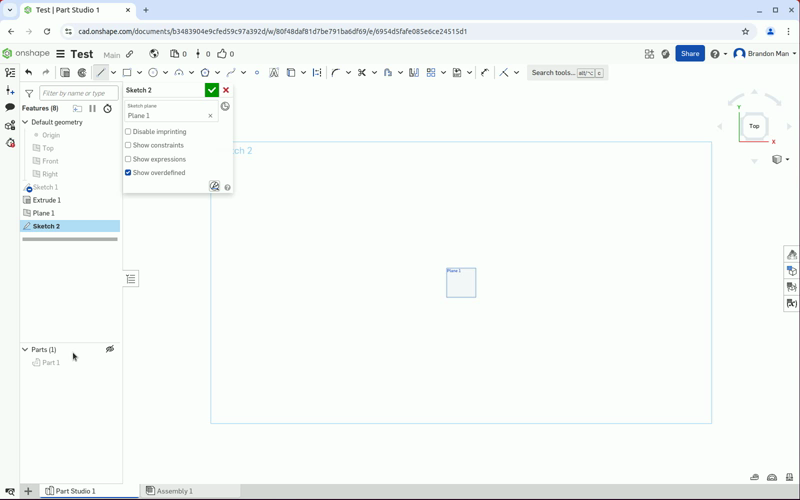
key_down(shift)
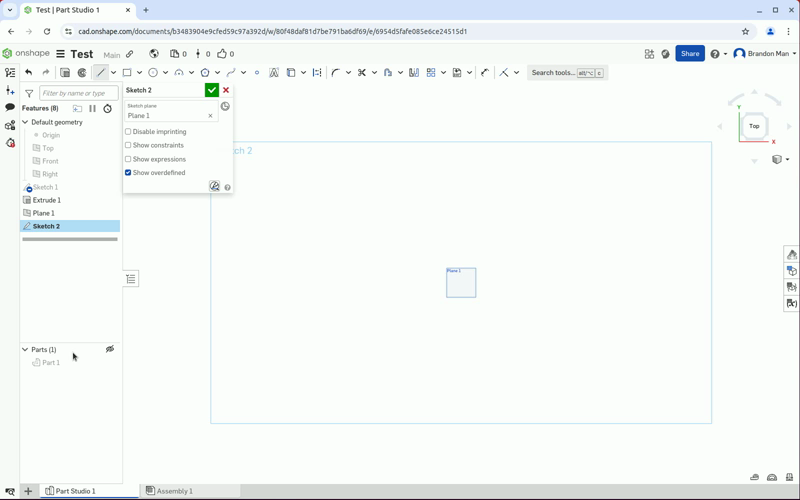
mouse_move(504, 200)
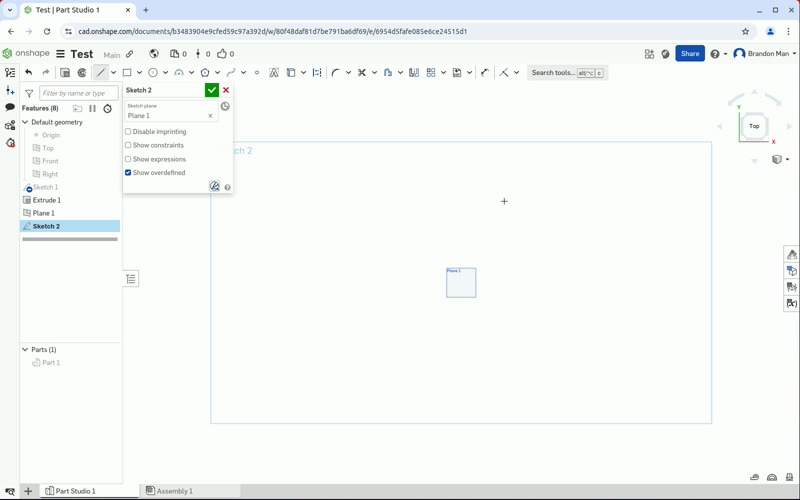
click(504, 200)
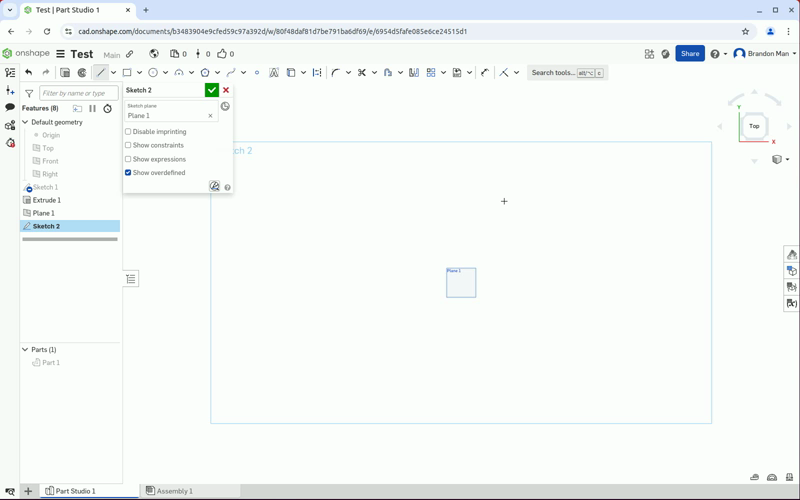
key_up(shift)
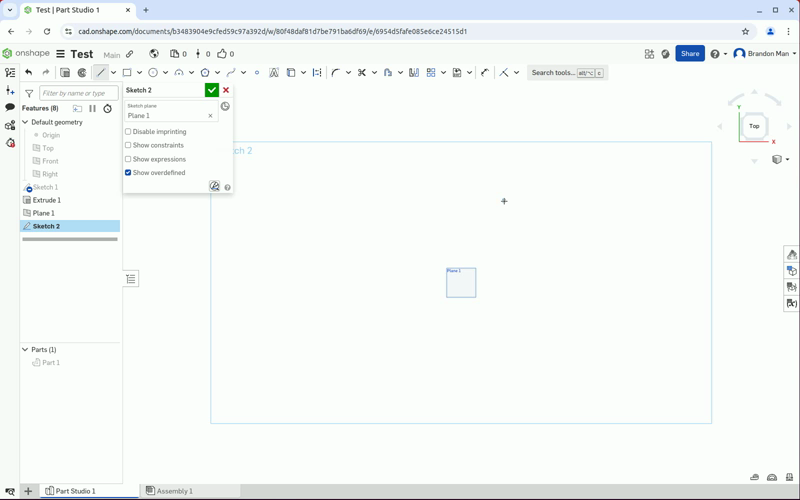
key_down(shift)
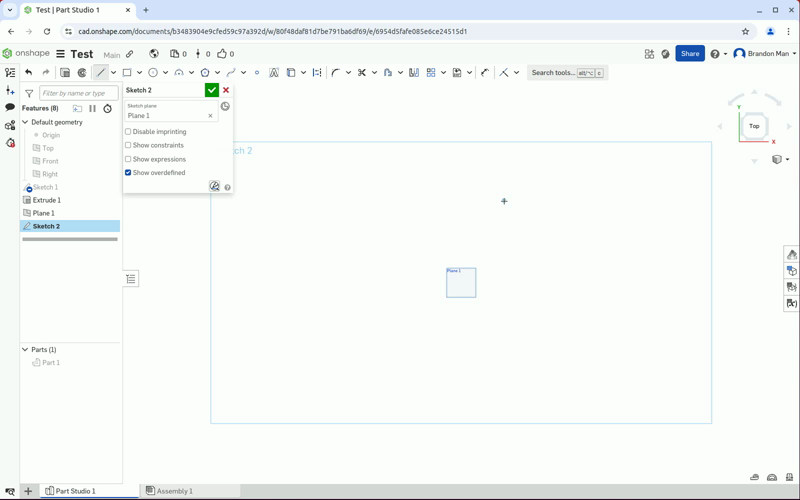
mouse_move(534, 200)
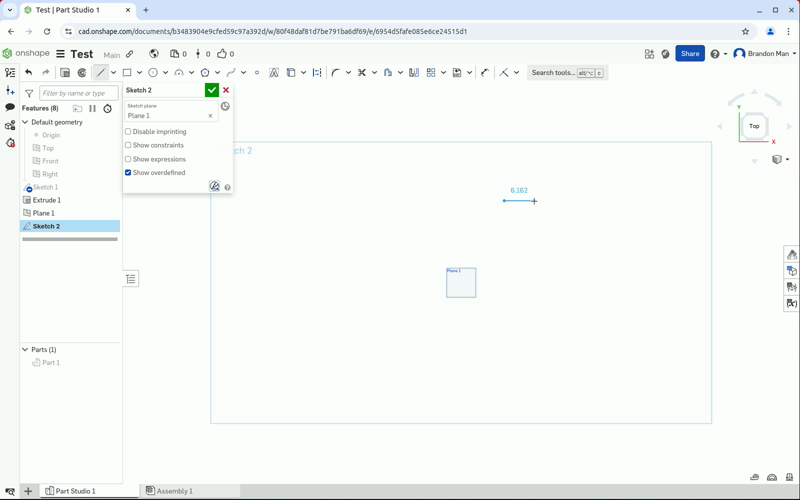
mouse_move(521, 200)
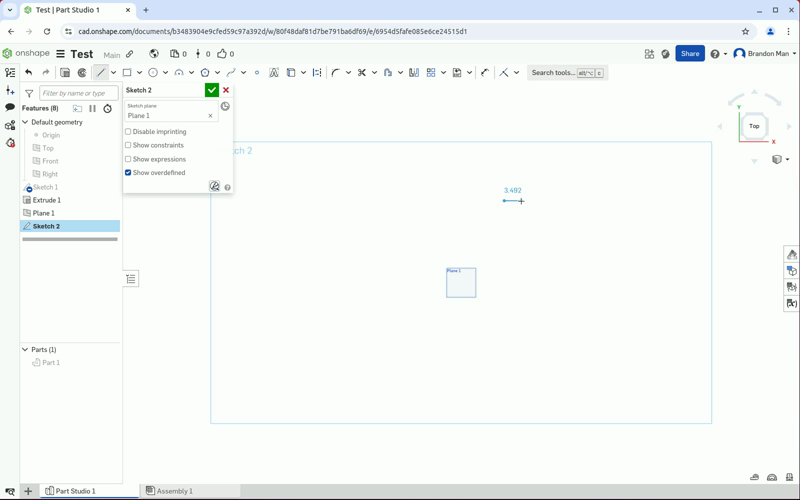
click(521, 200)
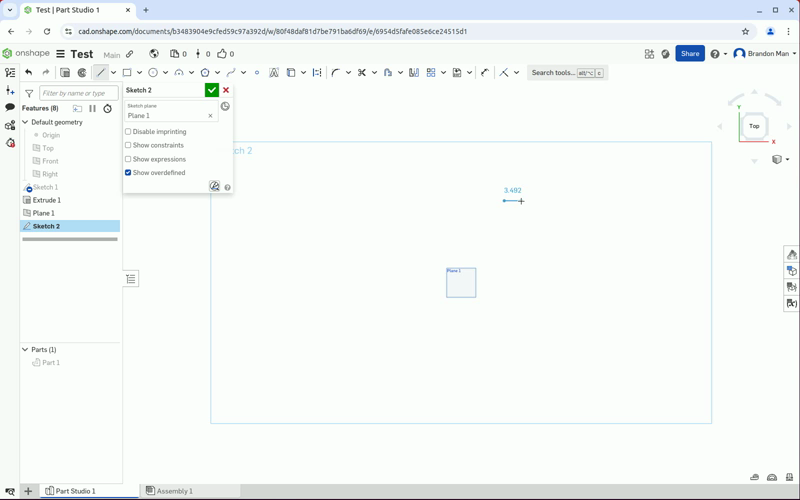
key_up(shift)
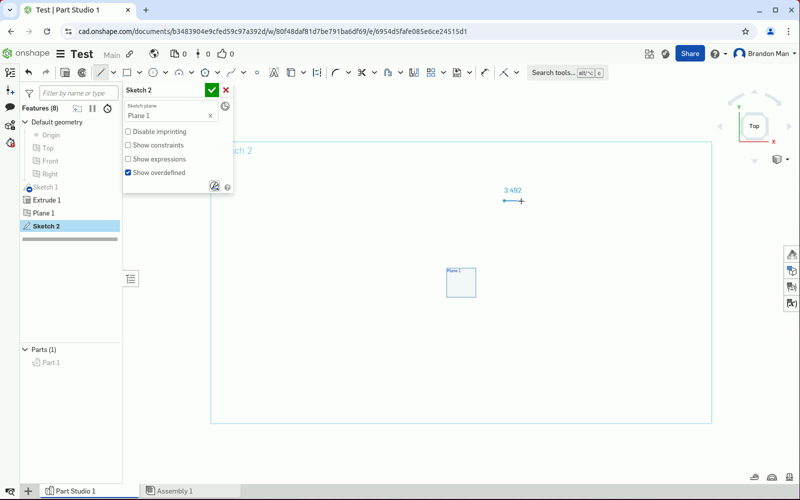
key_down(shift)
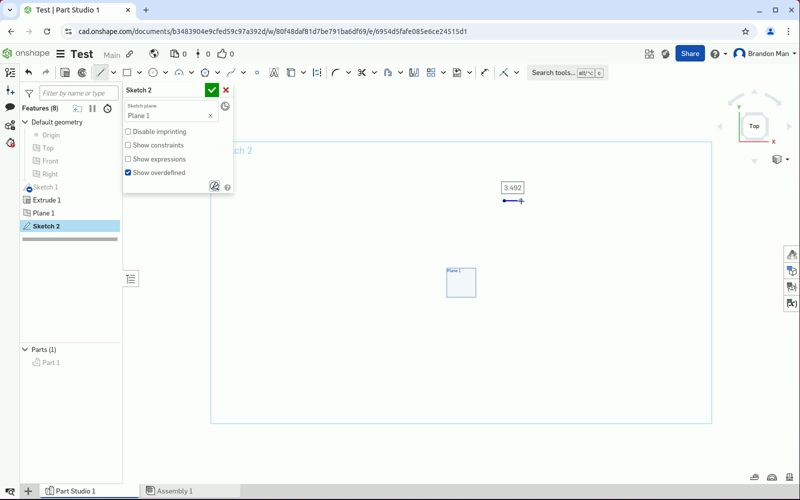
mouse_move(551, 200)
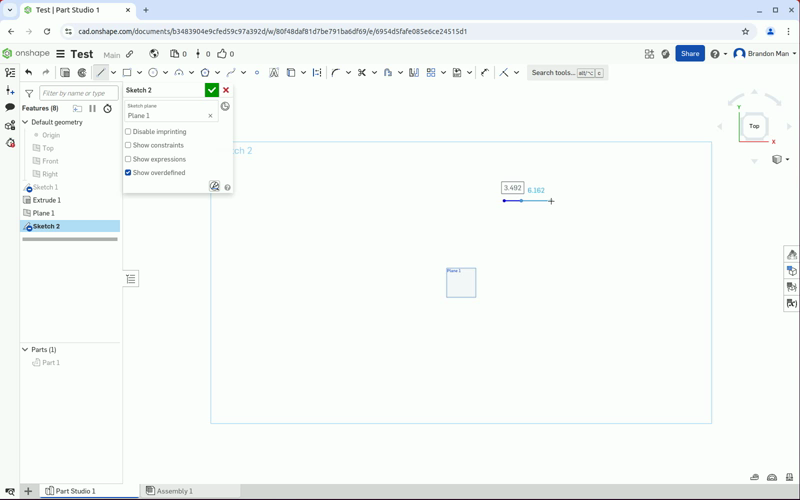
mouse_move(521, 169)
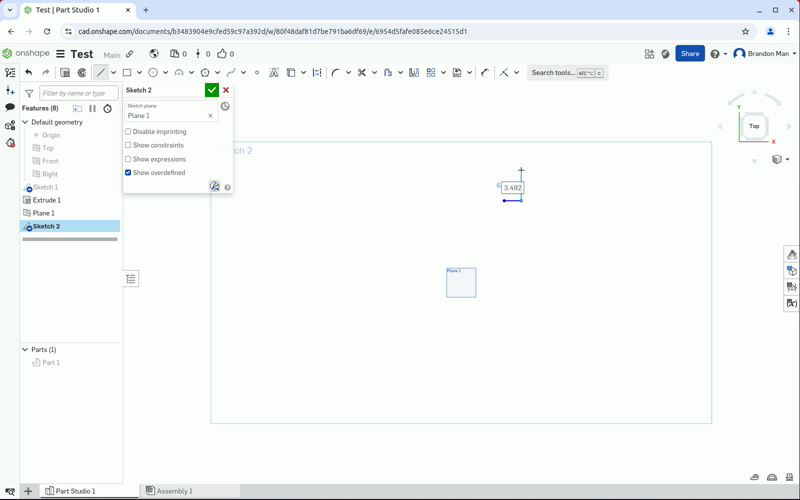
click(521, 169)
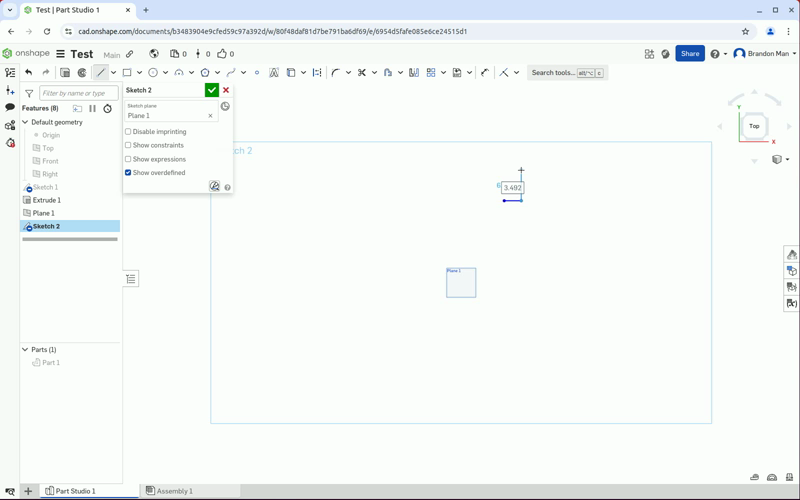
key_up(shift)
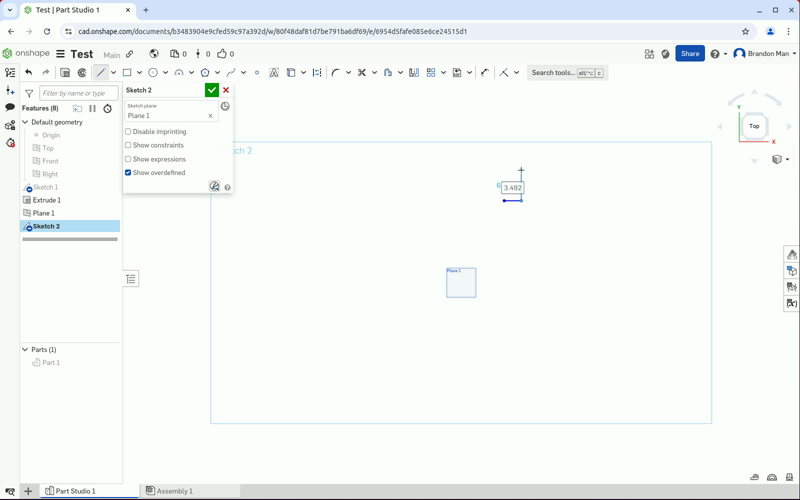
mouse_move(551, 169)
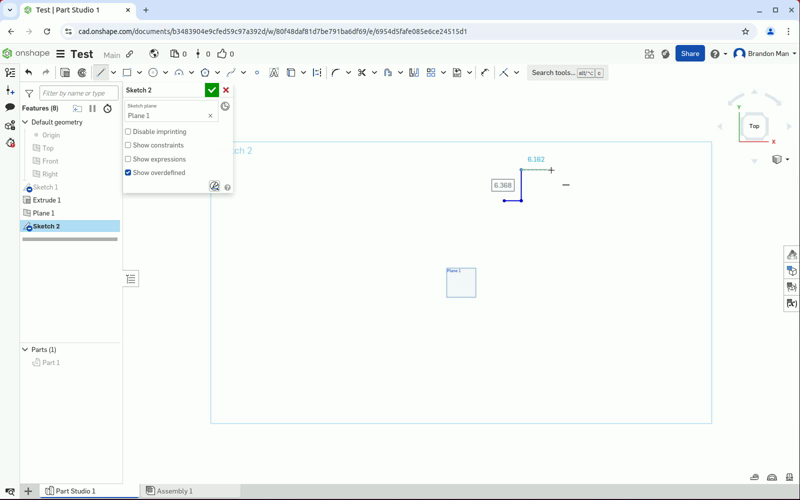
key_down(shift)
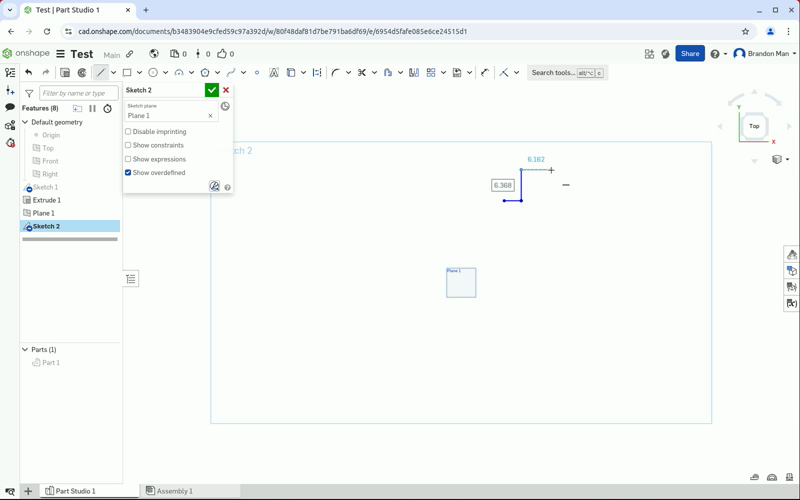
mouse_move(504, 200)
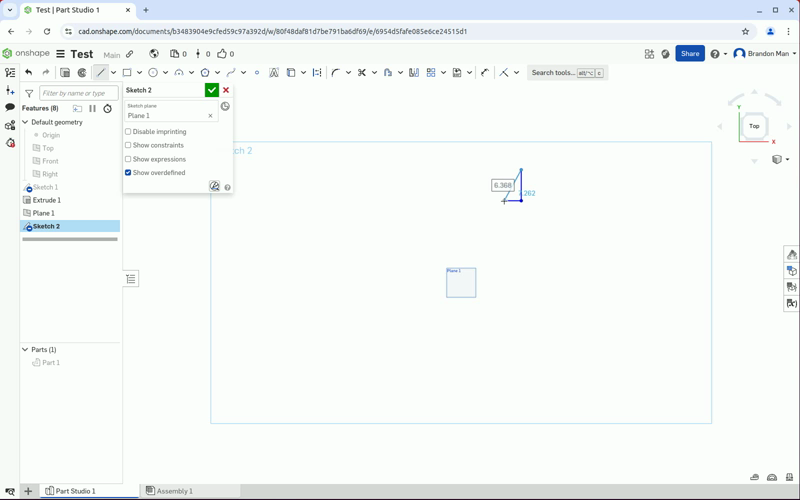
key_up(shift)
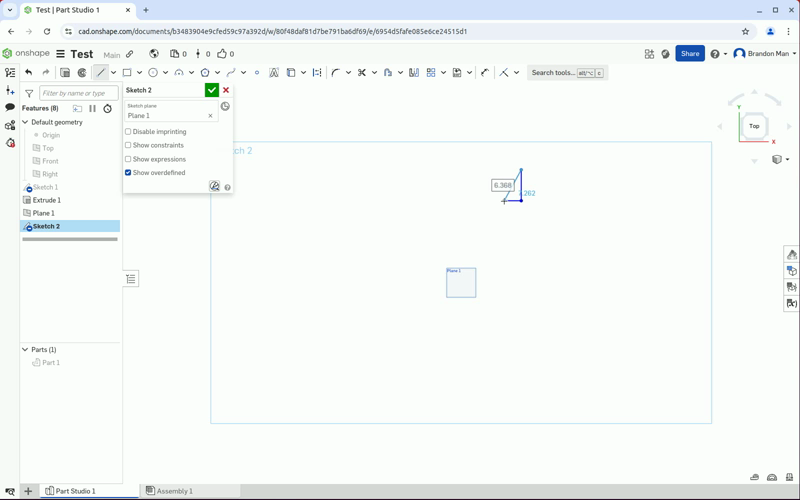
click(504, 200)
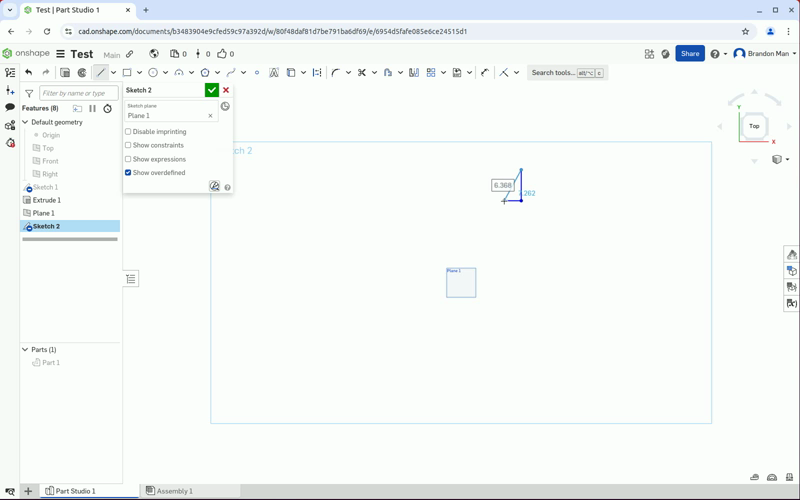
key(esc)
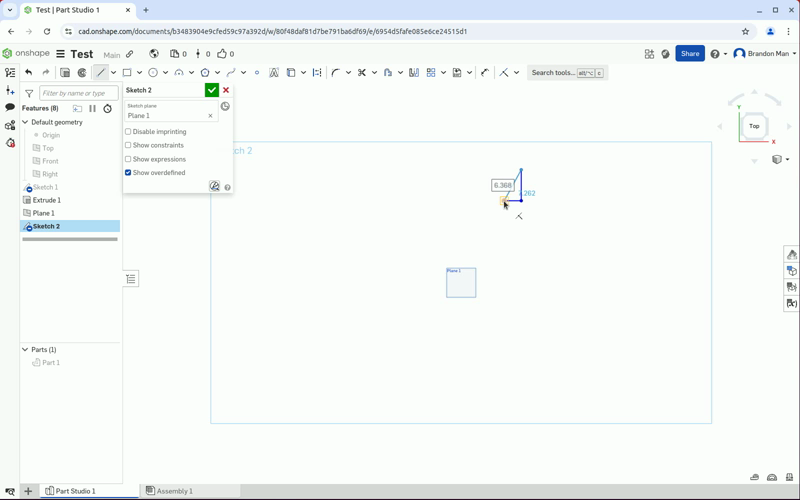
mouse_move(515, 186)
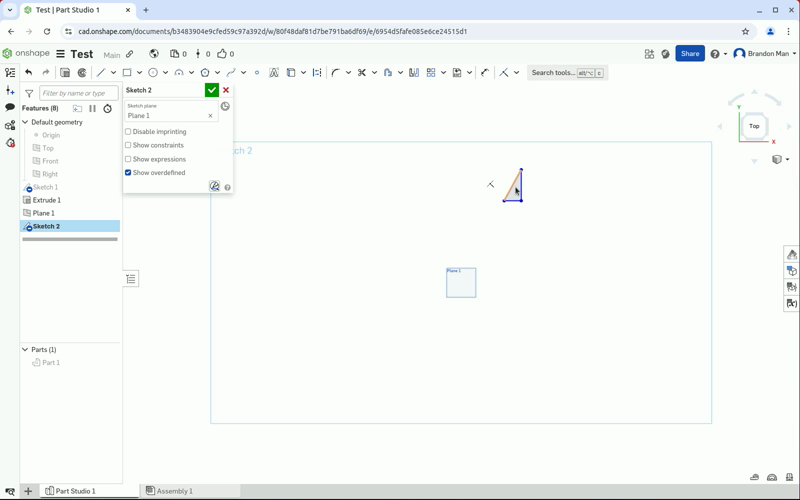
scroll(6)
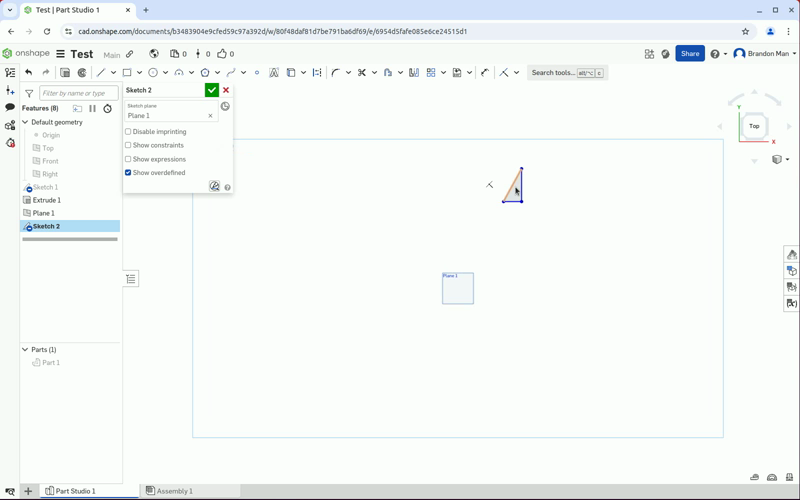
scroll(6)
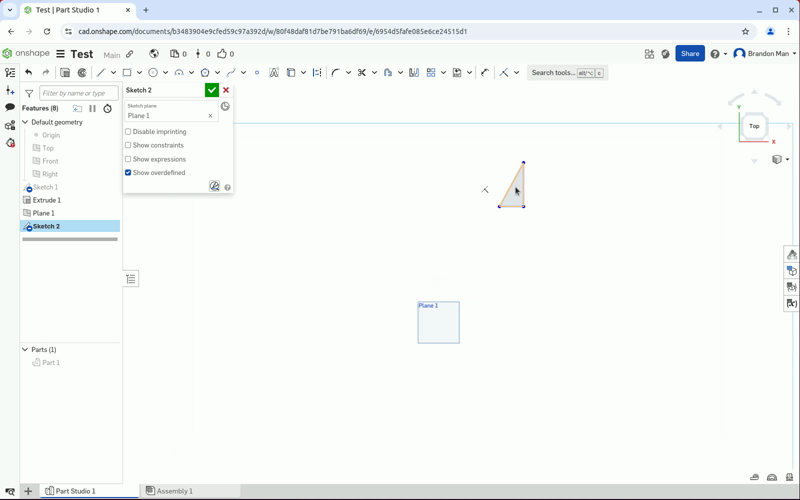
scroll(6)
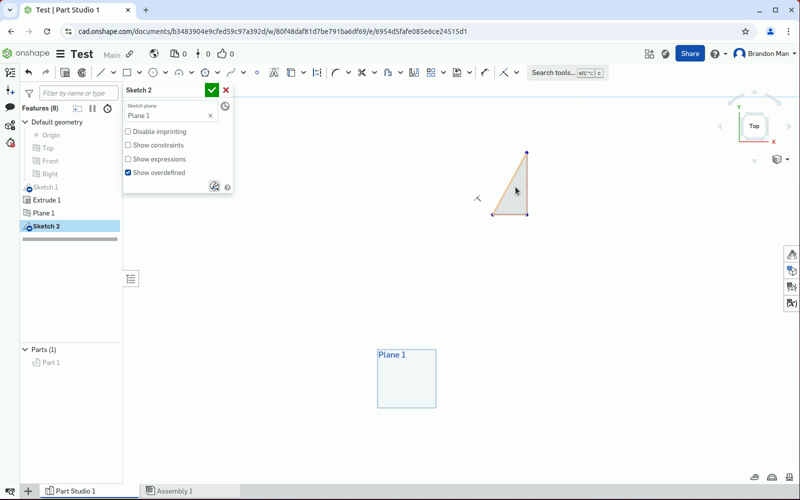
scroll(6)
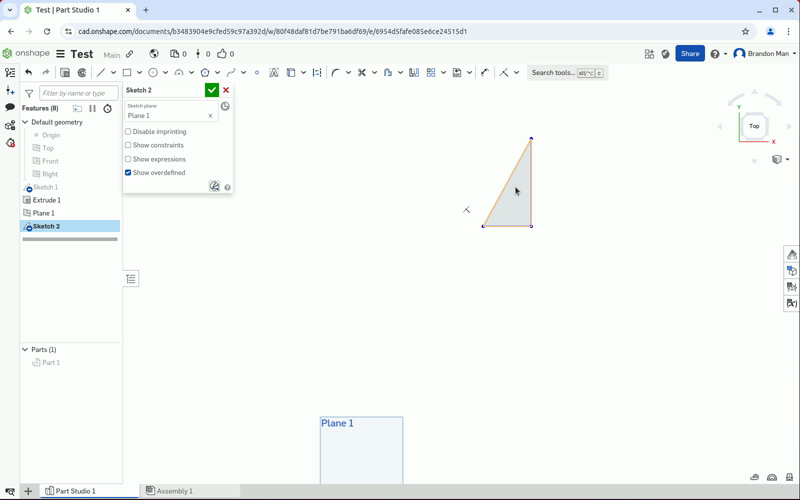
scroll(6)
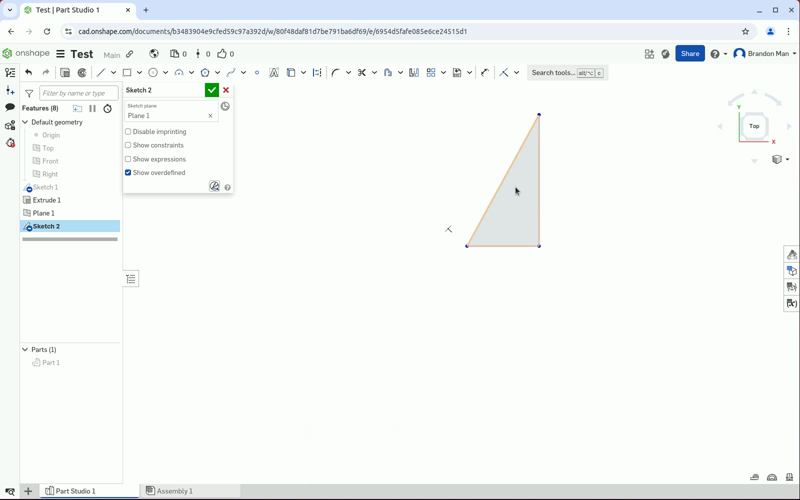
scroll(6)
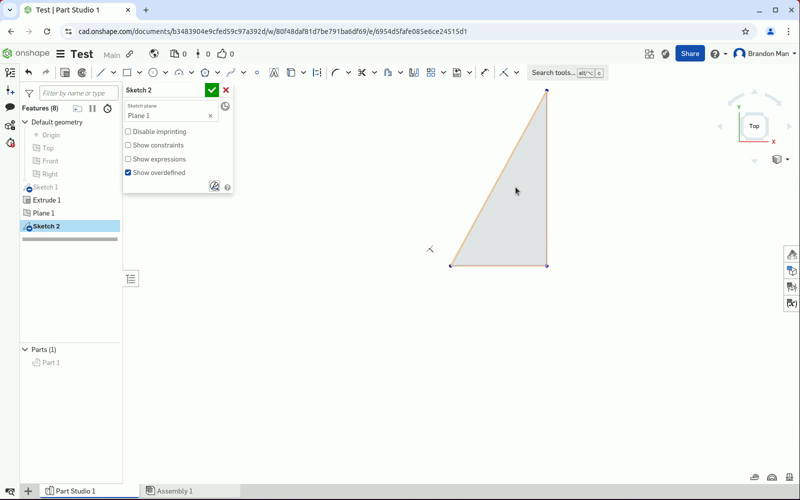
scroll(6)
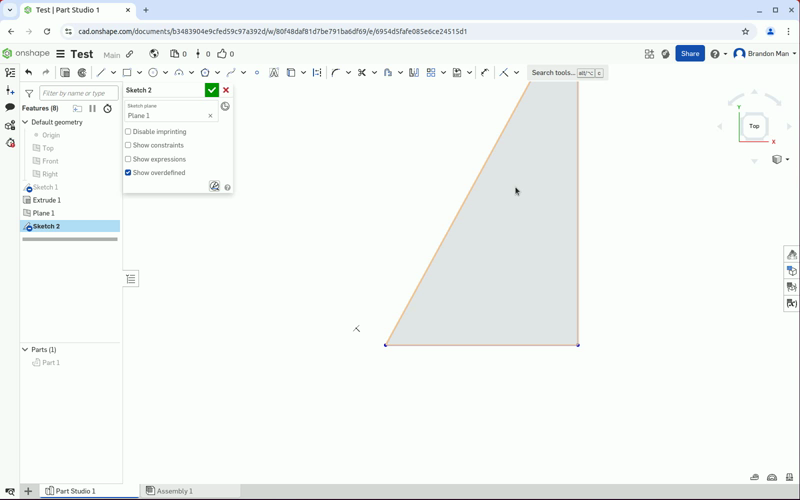
click(515, 186)
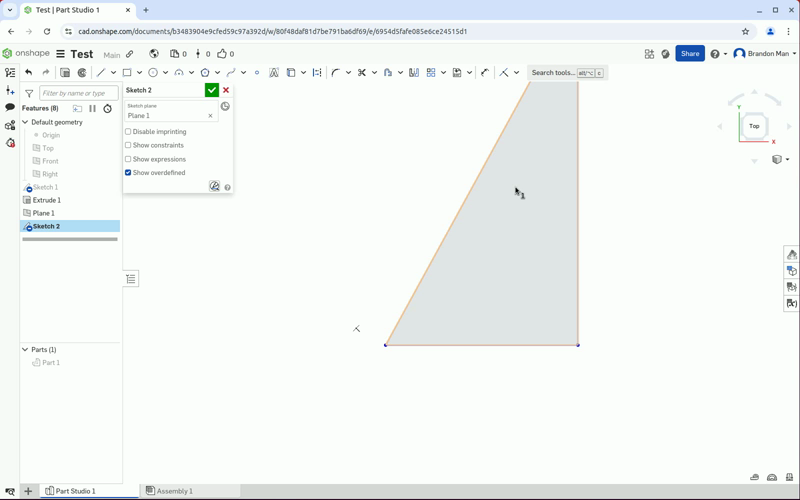
scroll(-6)
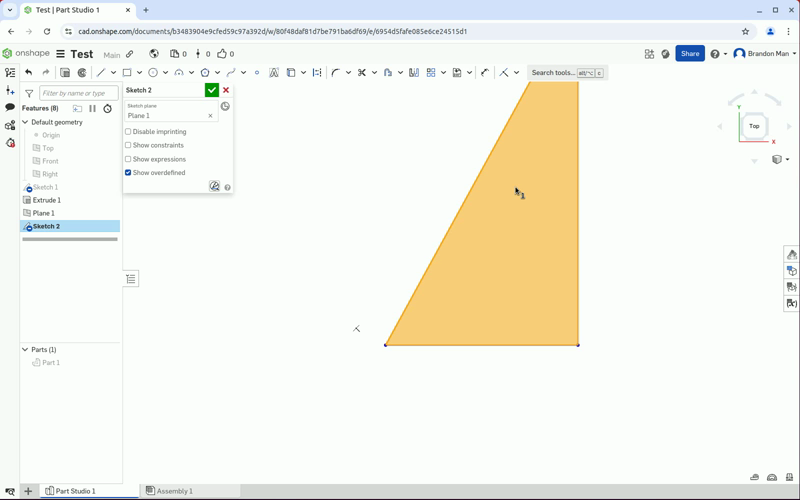
scroll(-6)
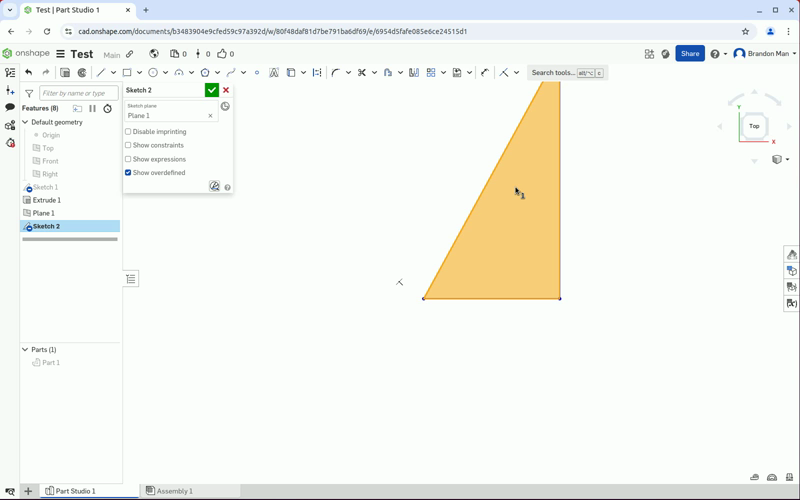
scroll(-6)
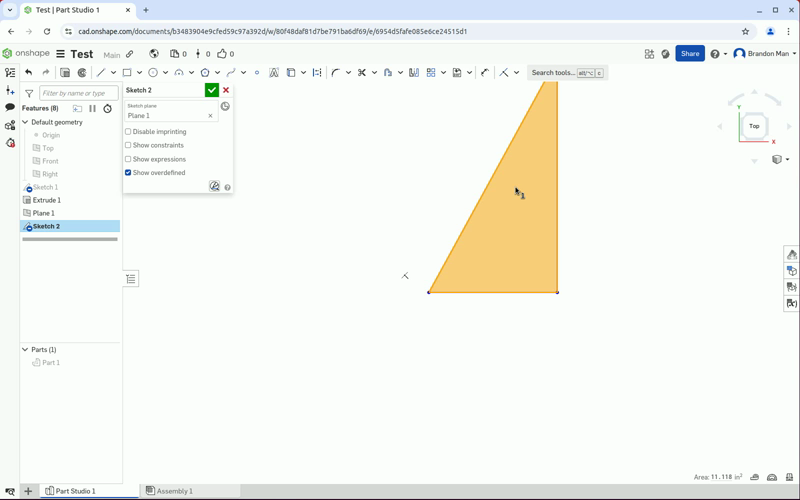
scroll(-6)
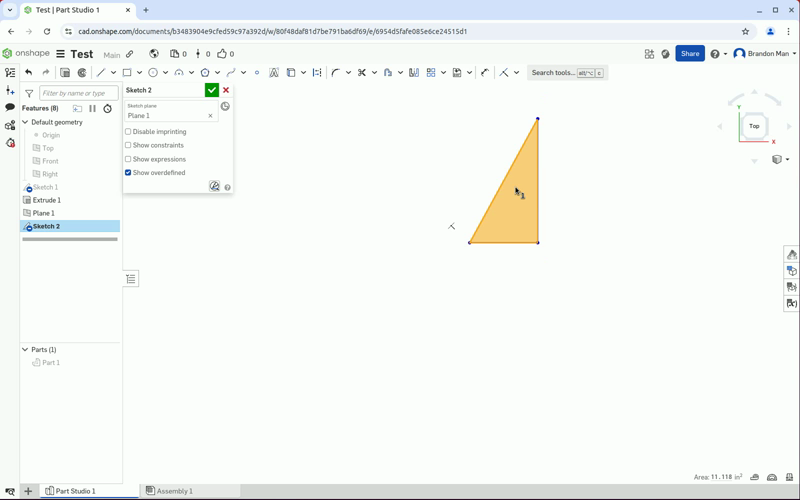
scroll(-6)
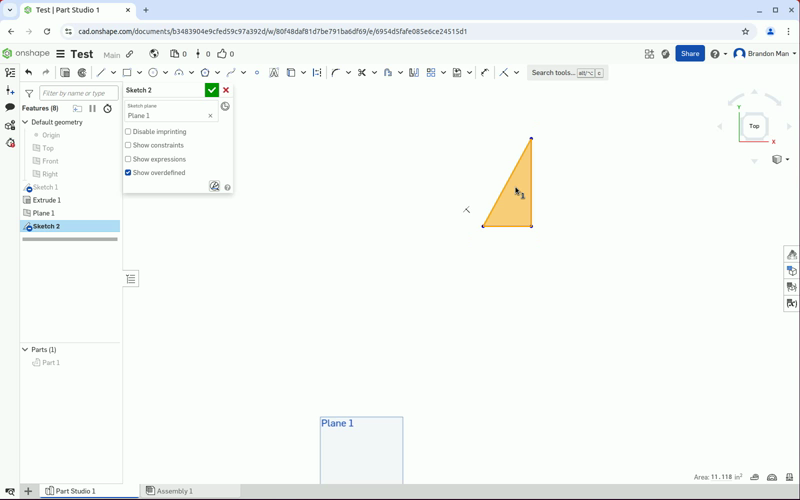
scroll(-6)
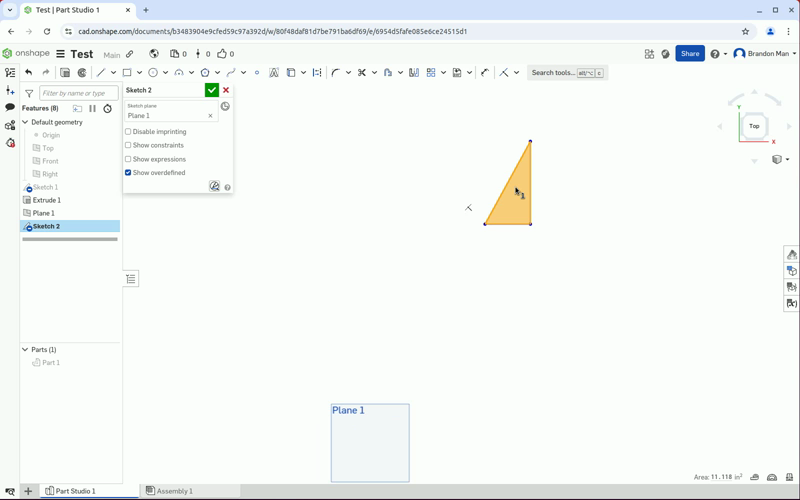
scroll(-6)
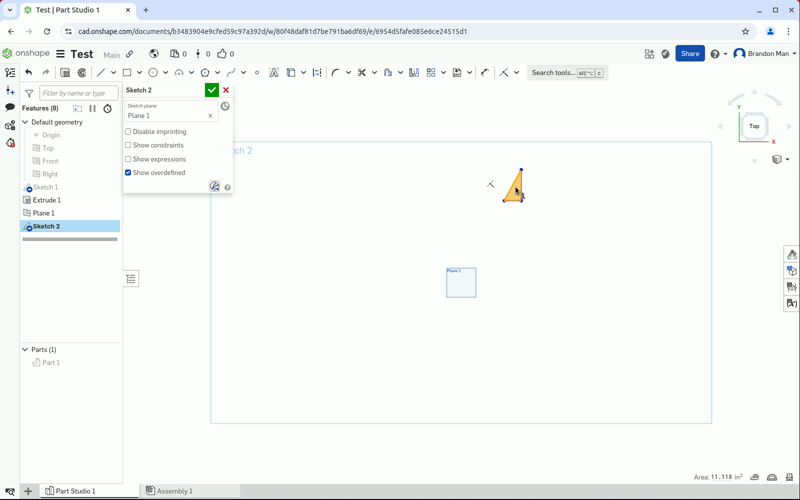
mouse_move(73, 352)
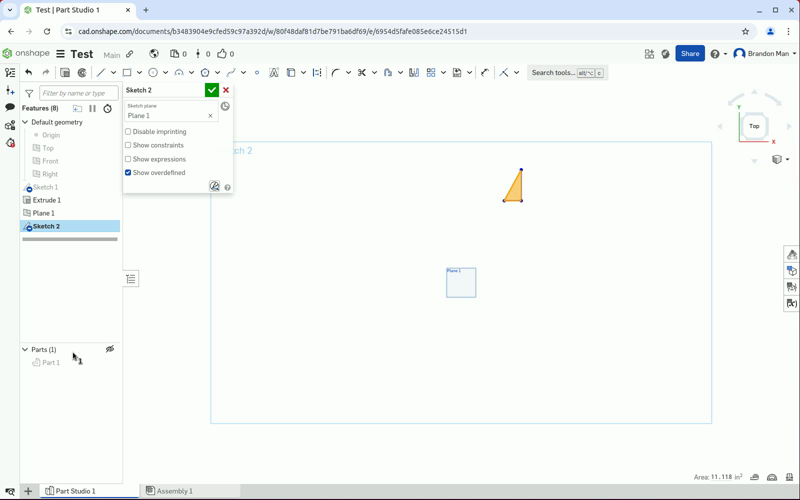
key(shift+y)
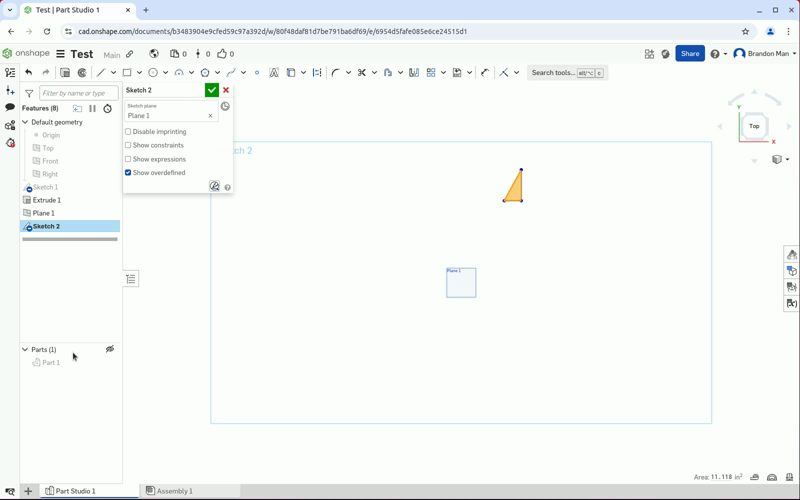
key(shift+e)
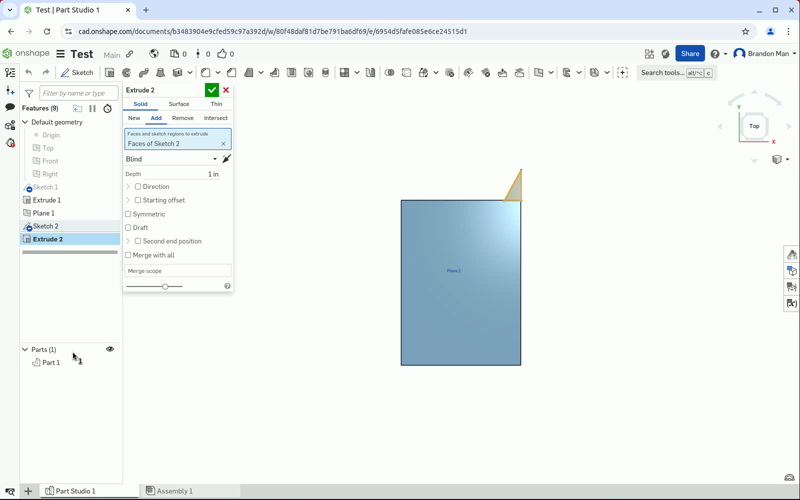
mouse_move(143, 106)
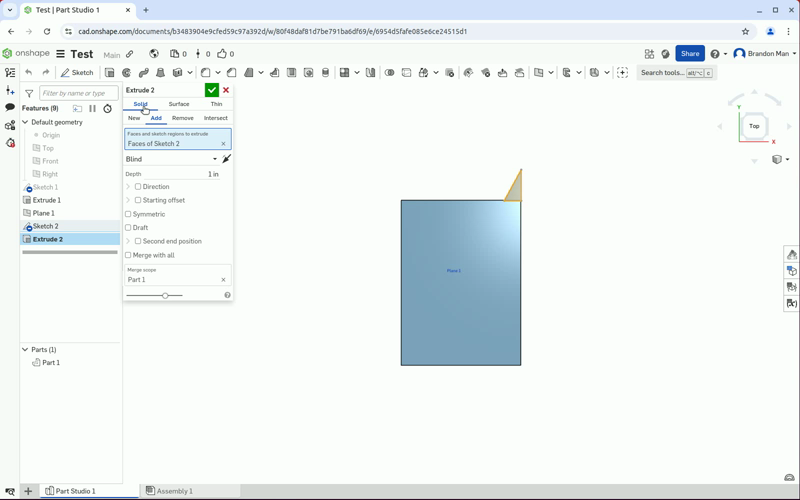
click(143, 106)
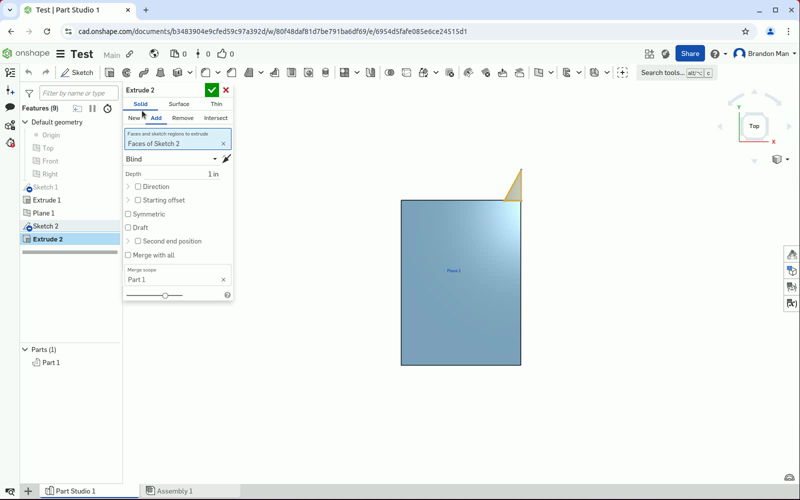
mouse_move(137, 120)
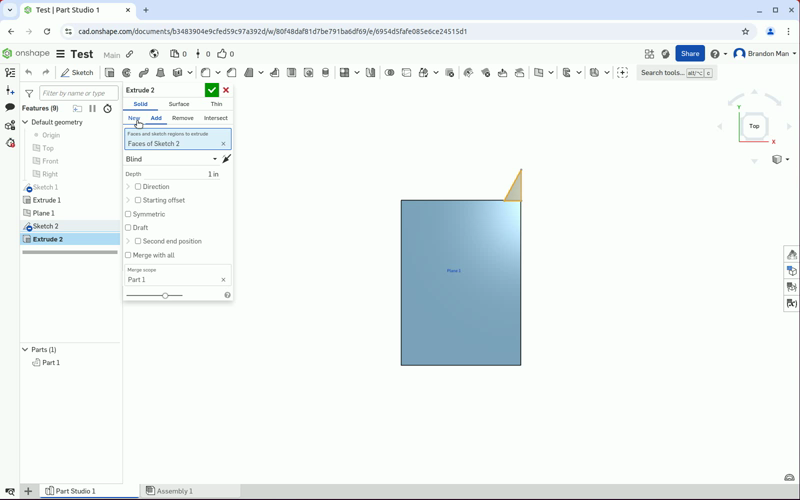
click(137, 120)
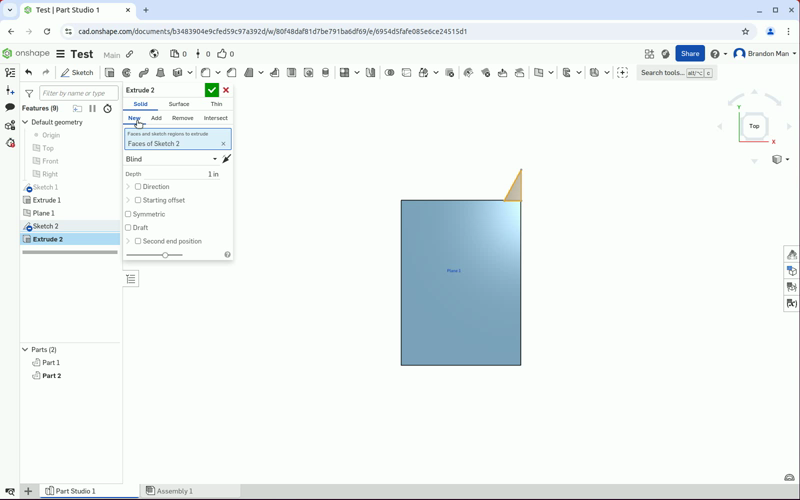
key(tab, 4)
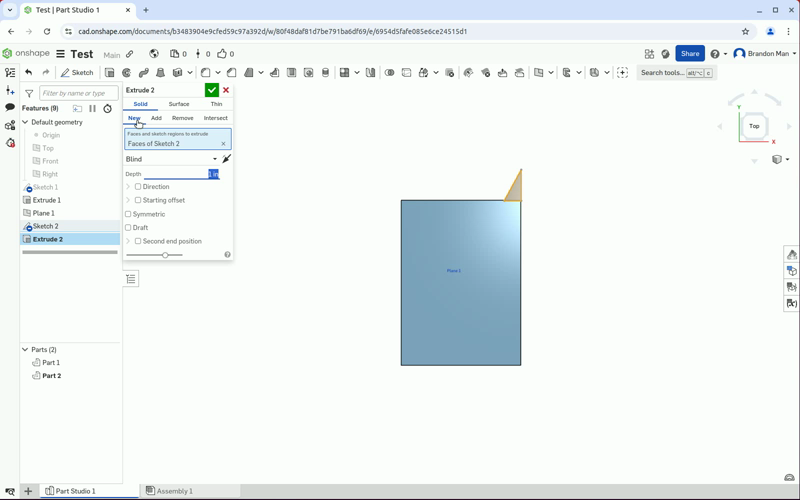
text(0.722)
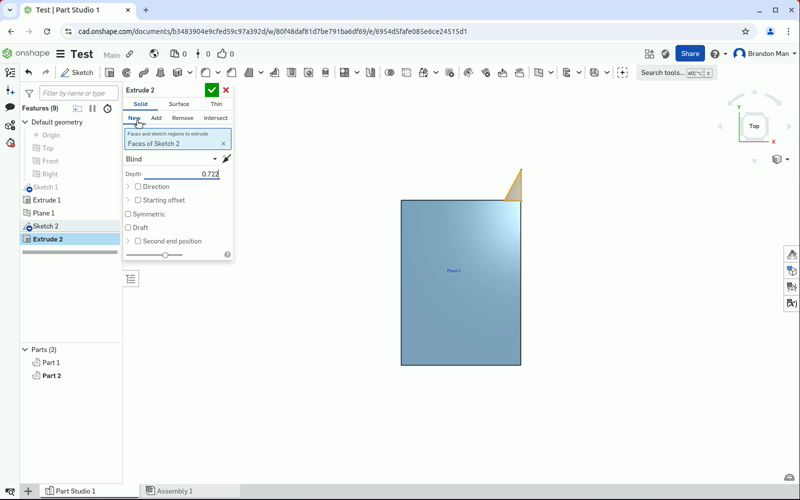
key(enter)
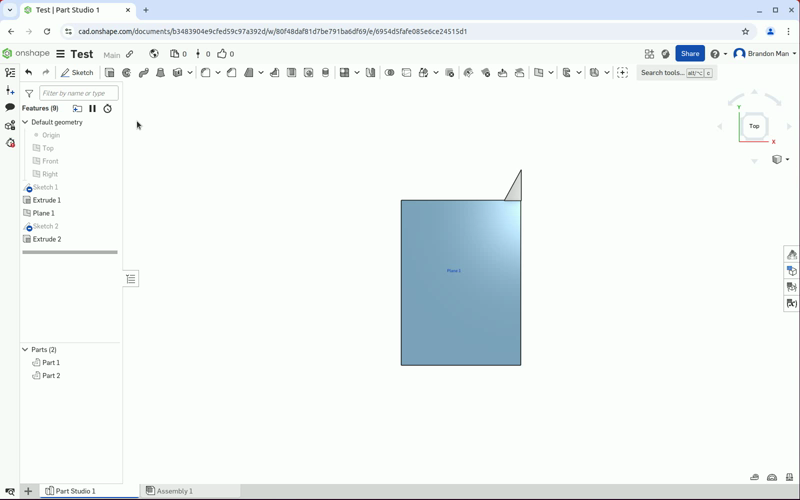
key(shift+h)
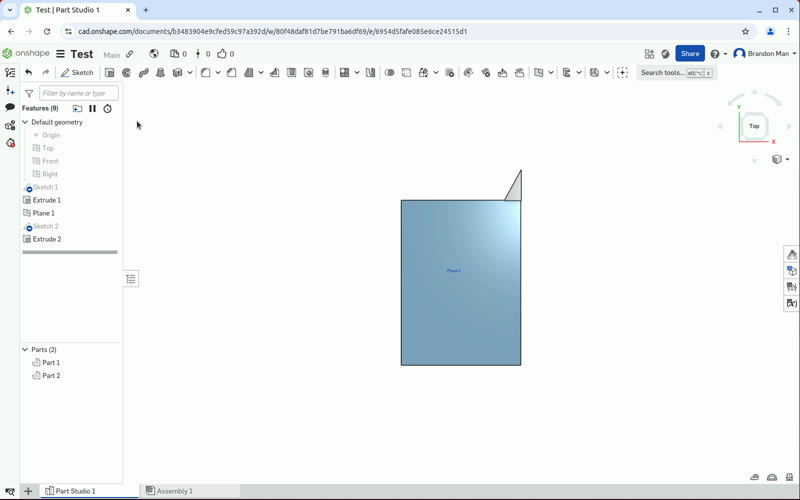
key(shift+h)
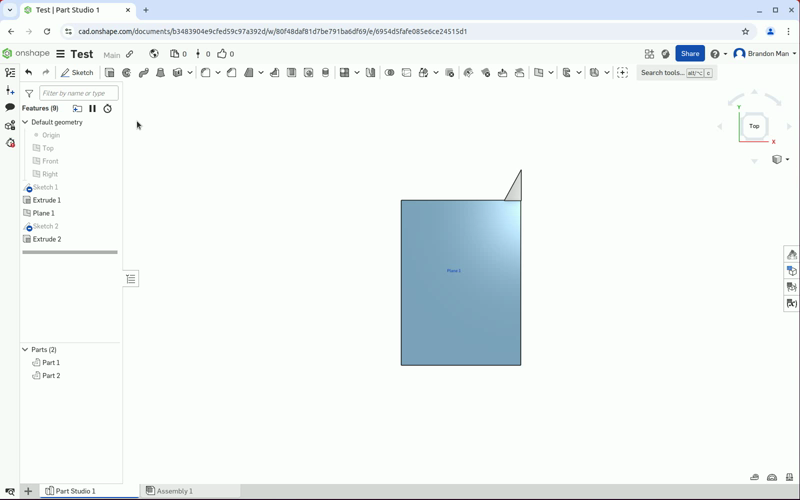
mouse_move(73, 189)
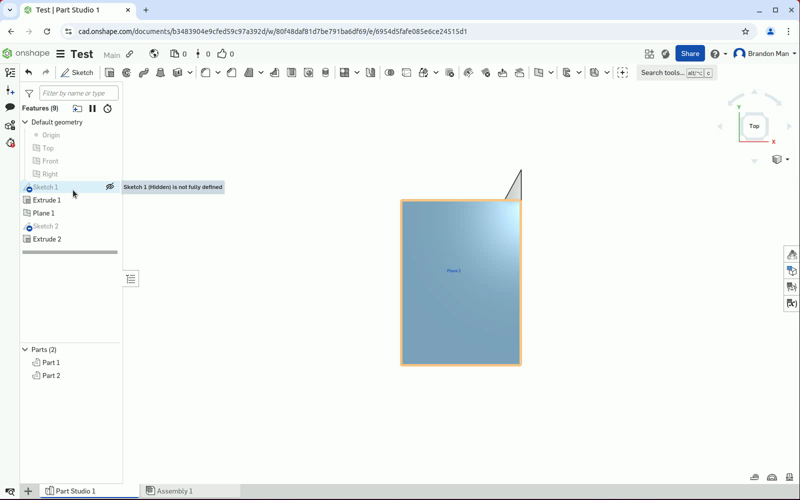
click(73, 189)
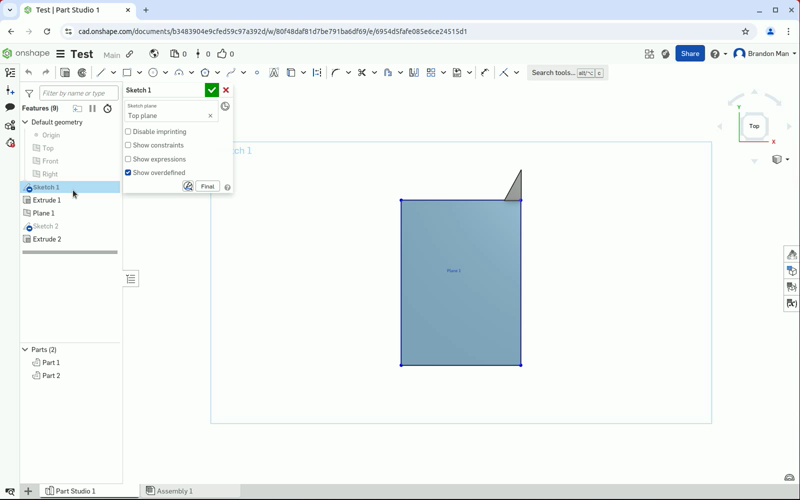
mouse_move(229, 92)
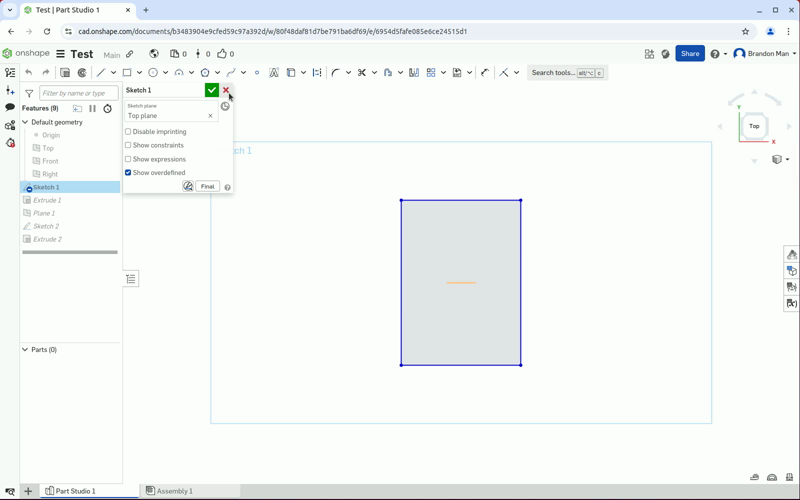
click(229, 92)
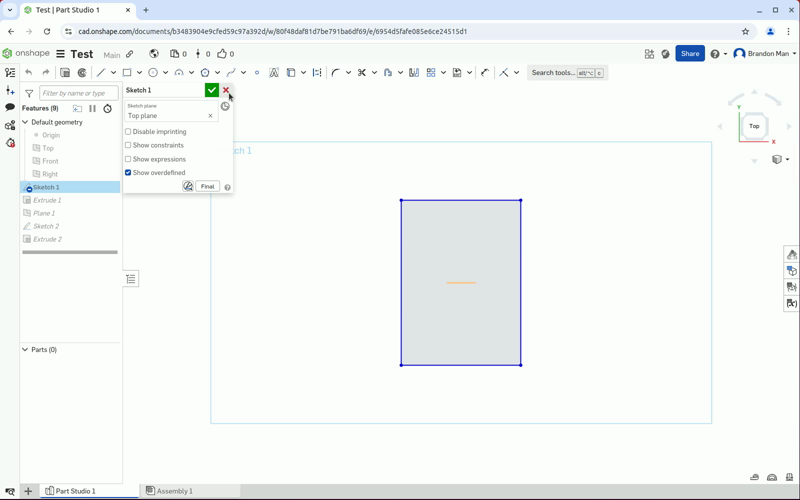
key(shift+s)
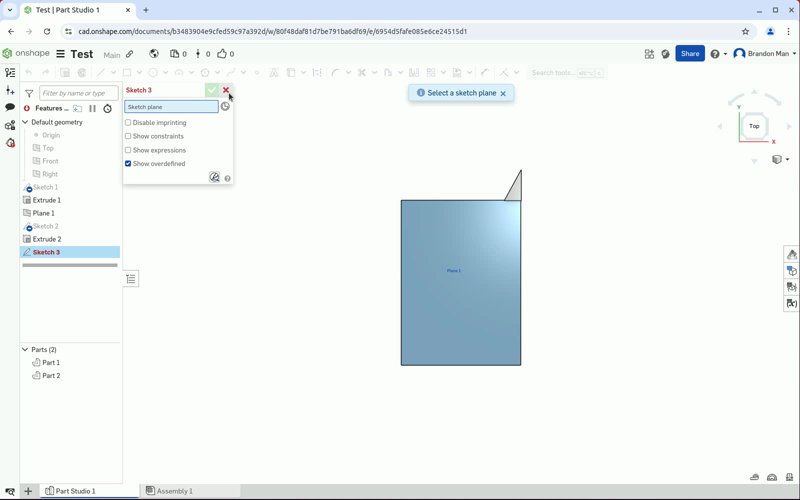
mouse_move(73, 215)
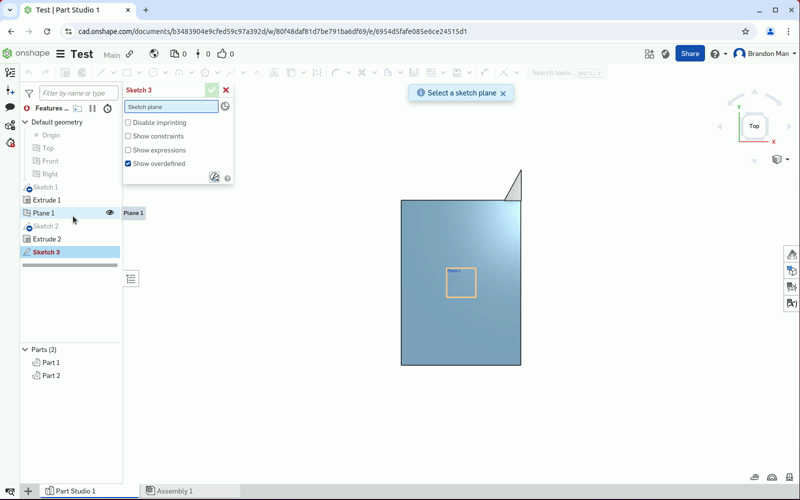
click(73, 215)
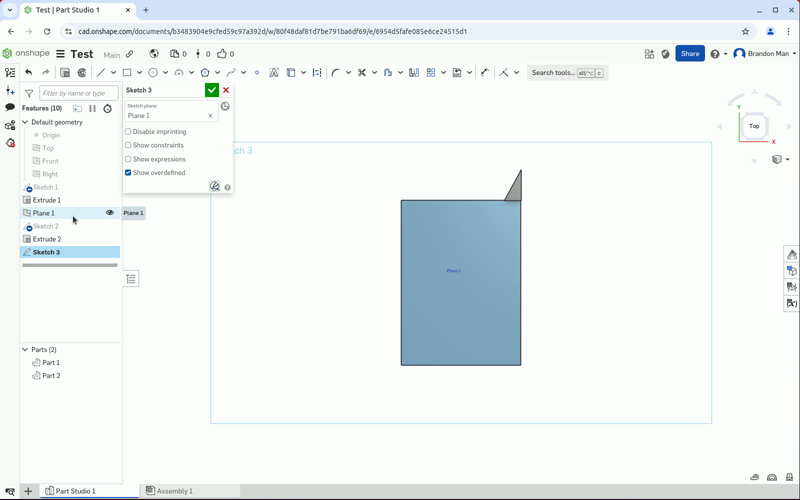
mouse_move(73, 352)
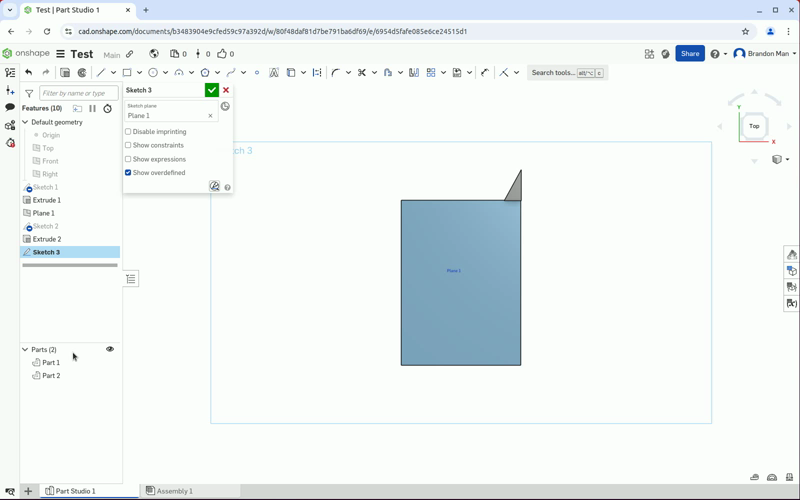
key(y)
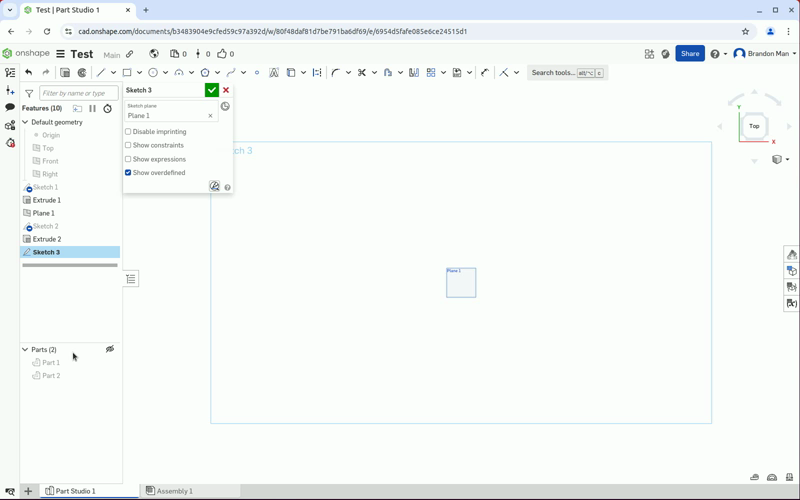
key(l)
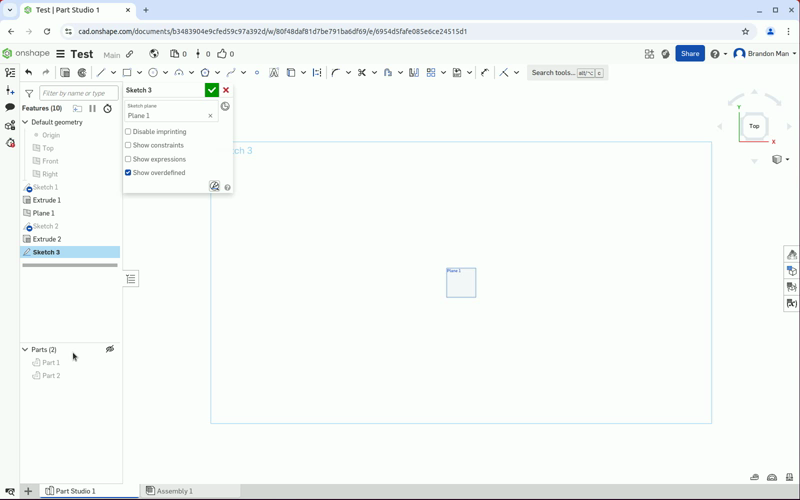
key_down(shift)
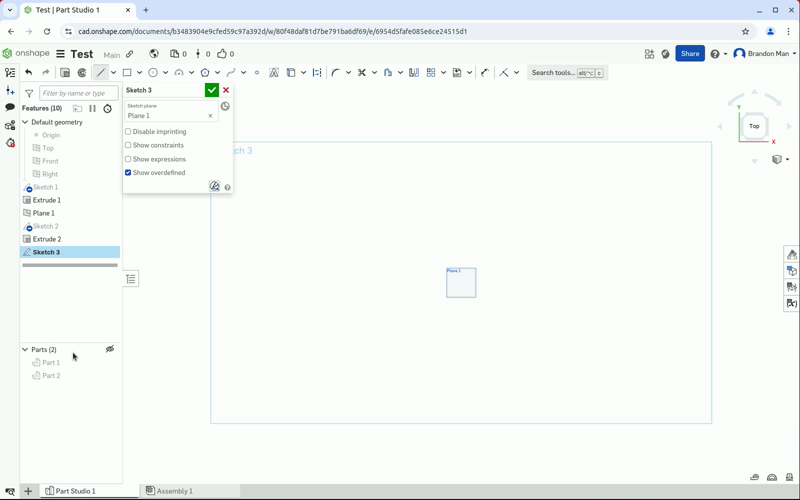
mouse_move(416, 365)
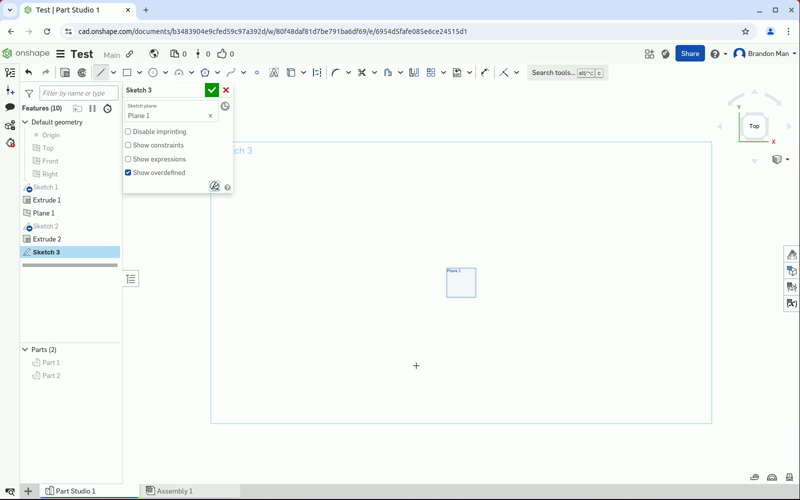
click(416, 365)
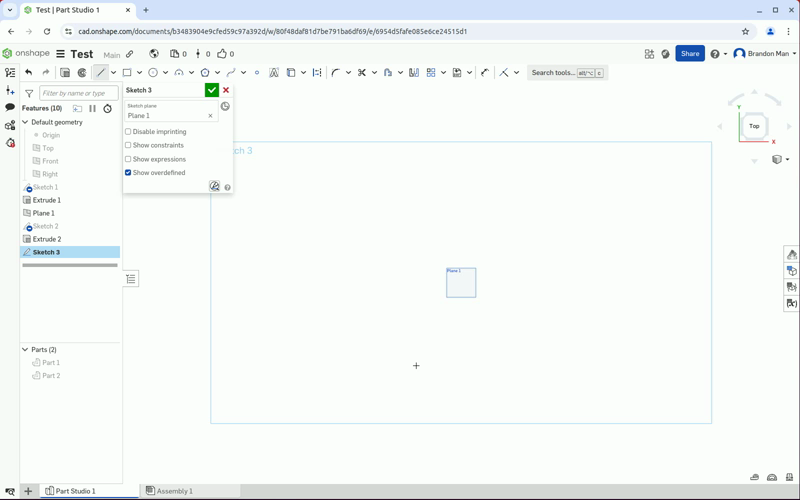
key_up(shift)
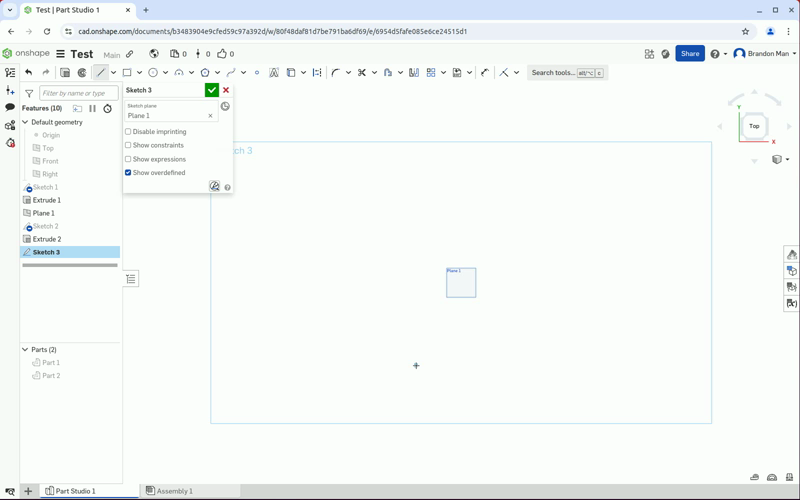
key_down(shift)
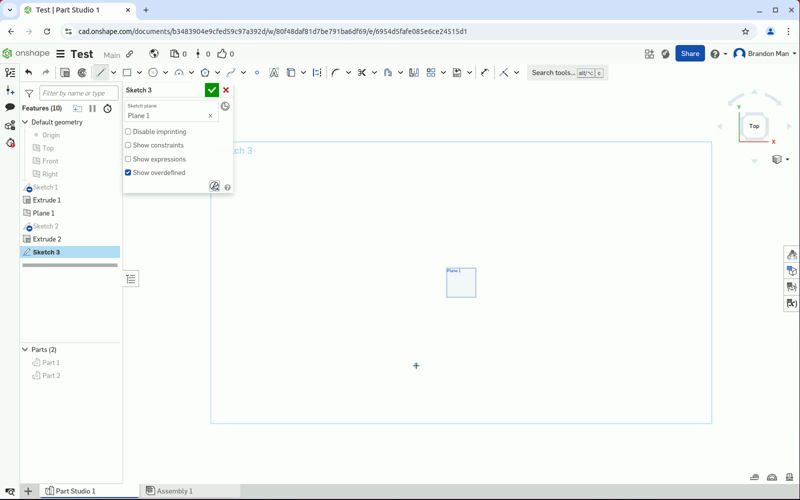
mouse_move(520, 365)
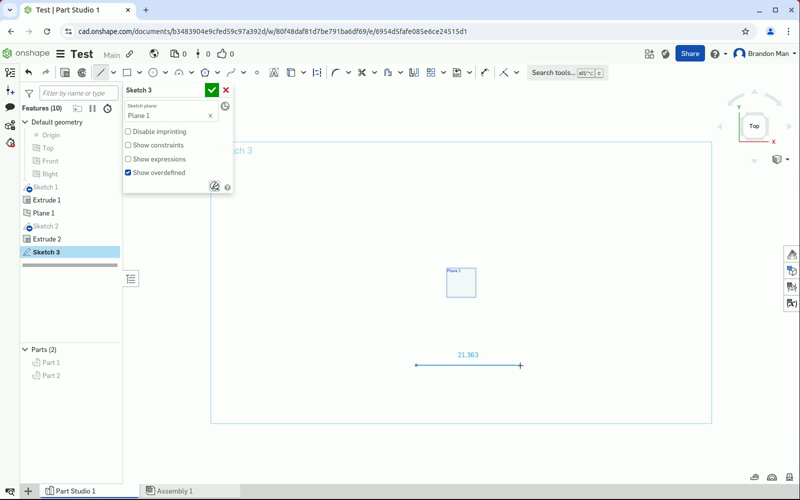
click(520, 365)
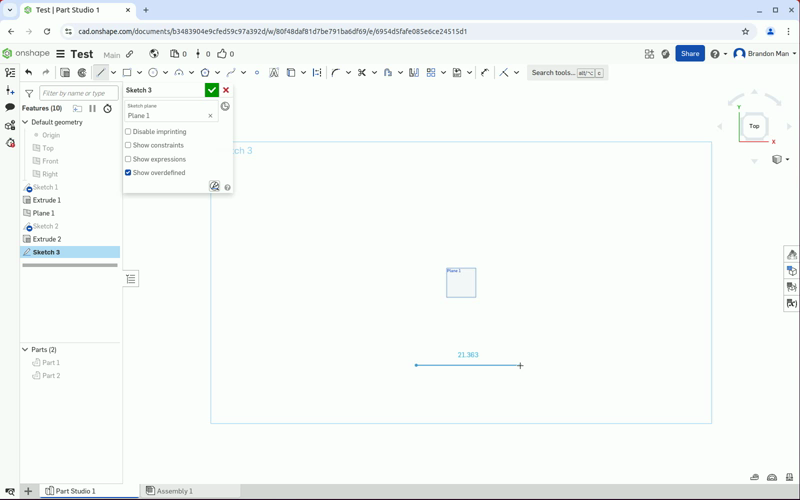
key_up(shift)
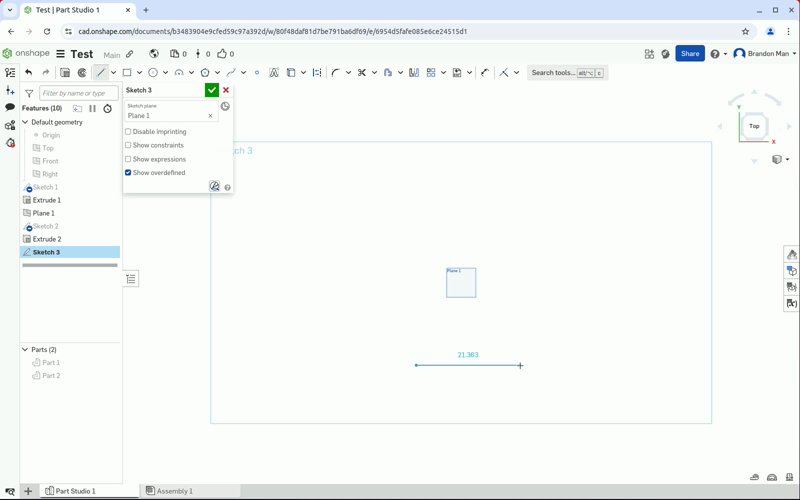
key_down(shift)
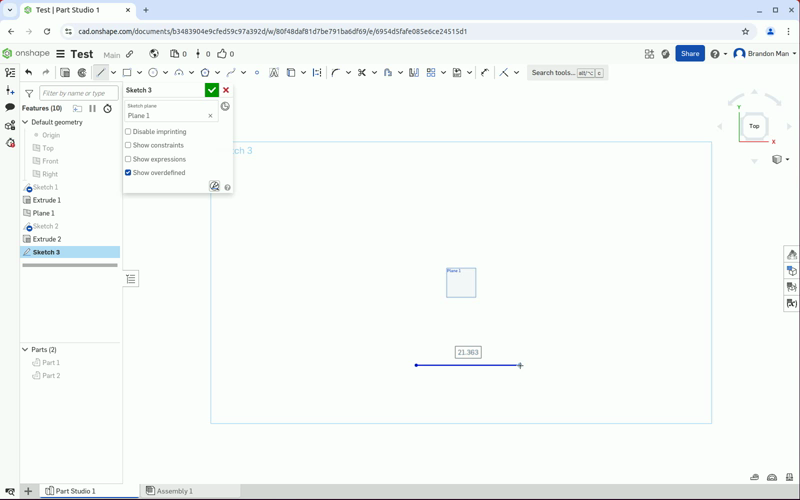
mouse_move(520, 200)
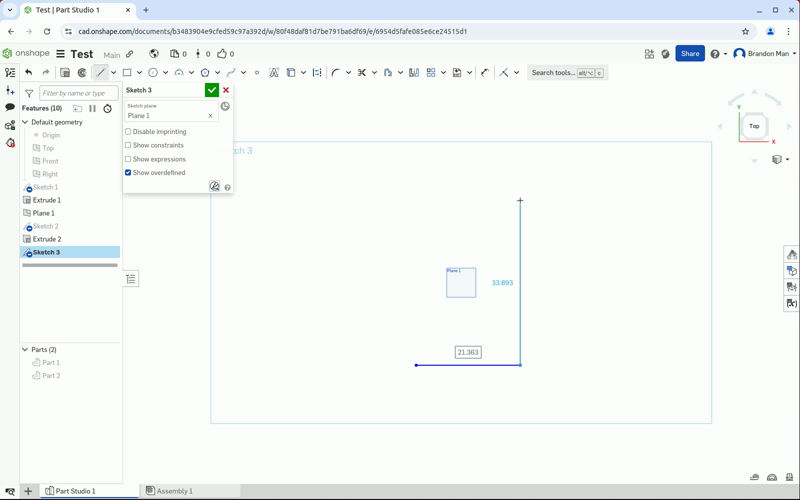
click(520, 200)
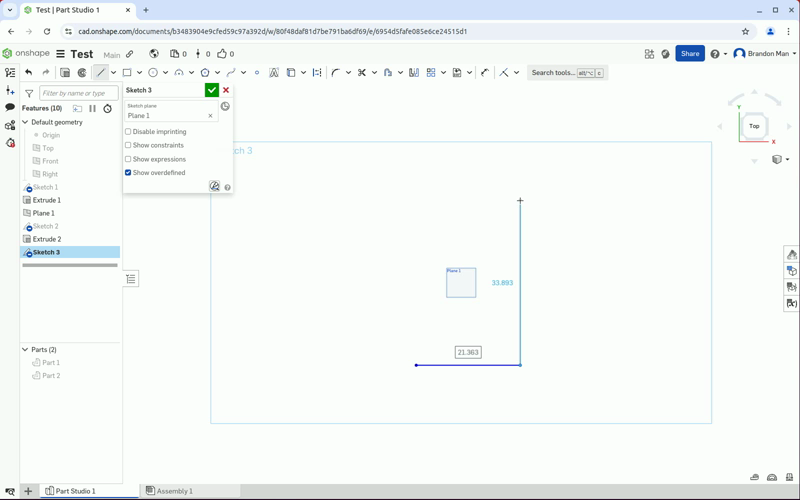
key_up(shift)
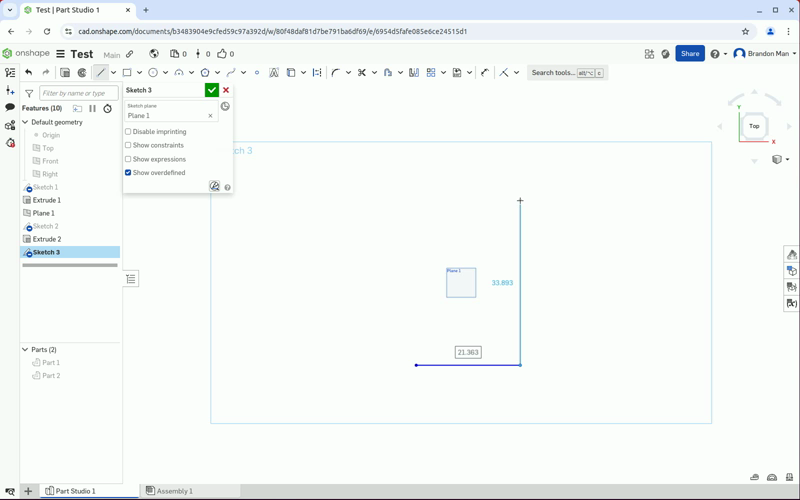
key_down(shift)
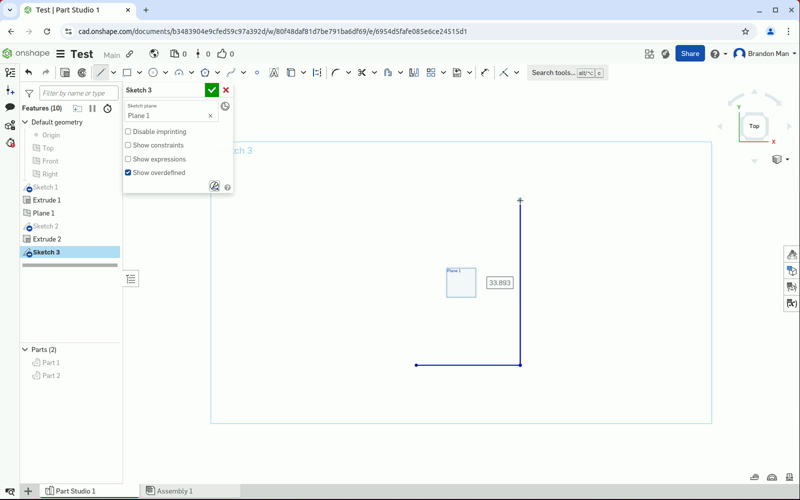
mouse_move(550, 200)
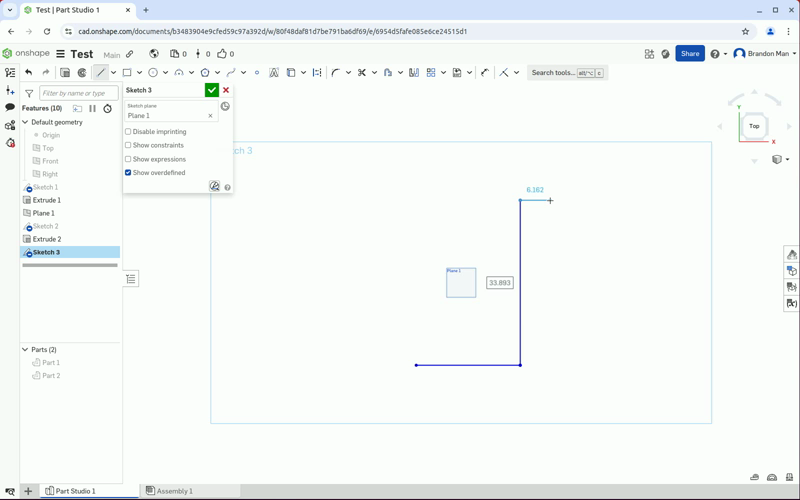
mouse_move(504, 200)
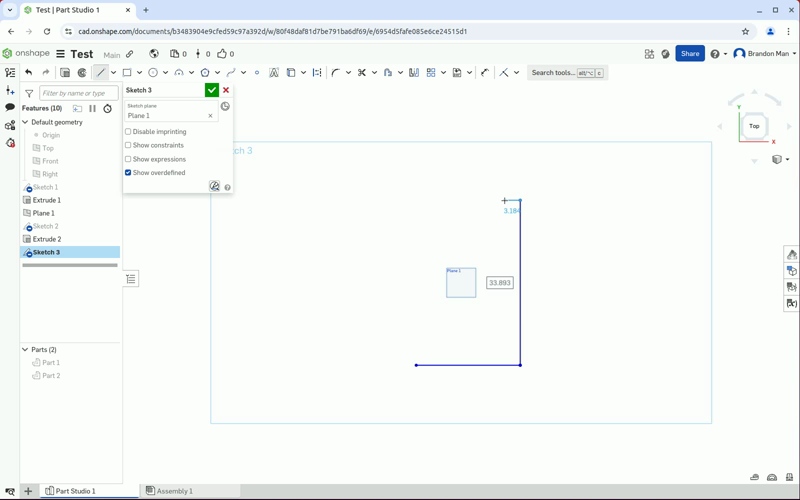
click(504, 200)
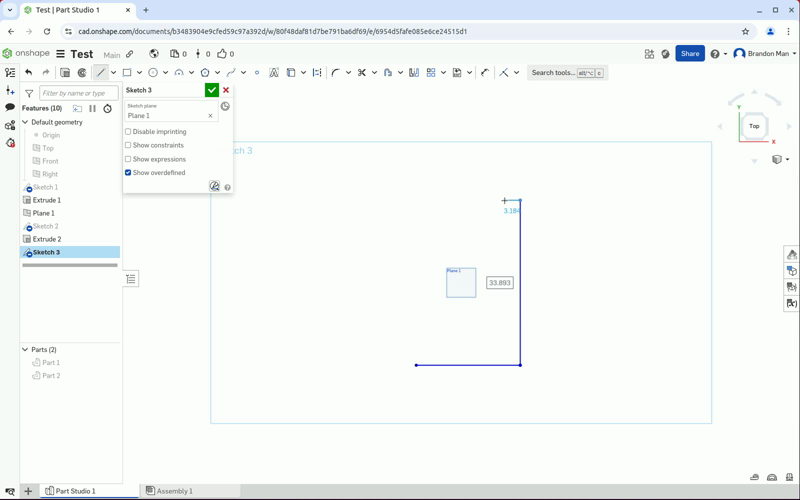
key_up(shift)
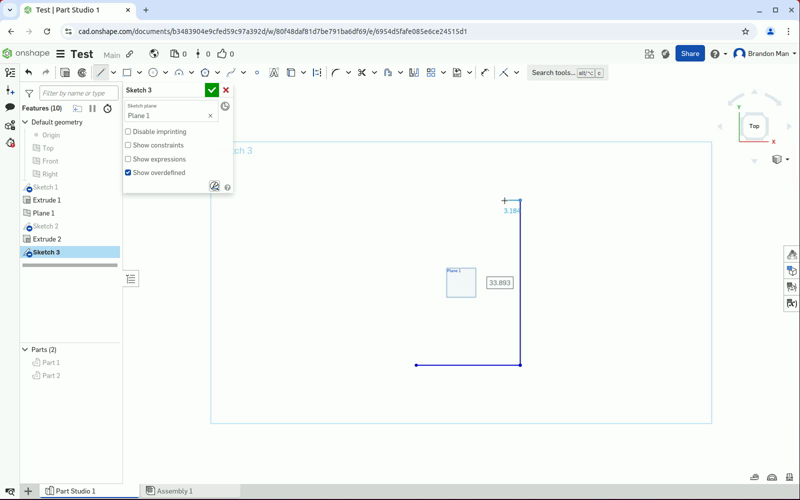
key_down(shift)
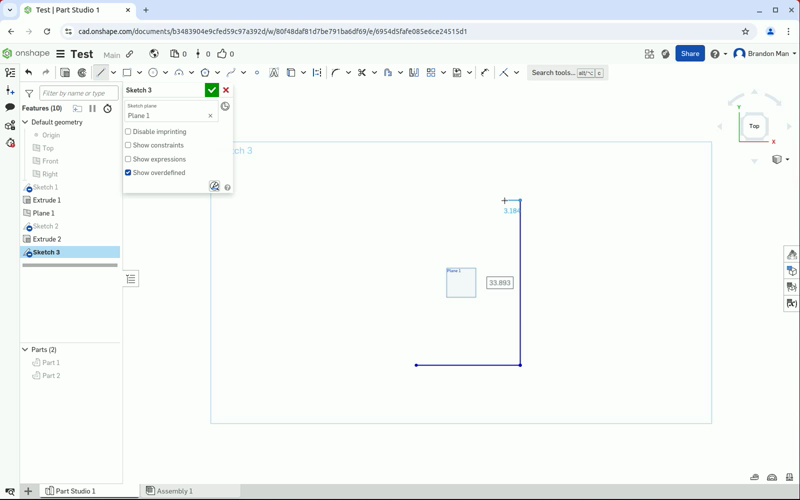
mouse_move(416, 365)
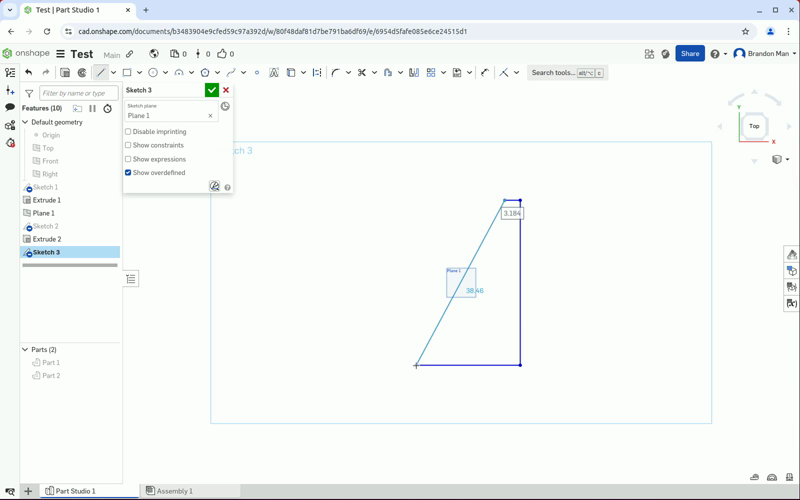
key_up(shift)
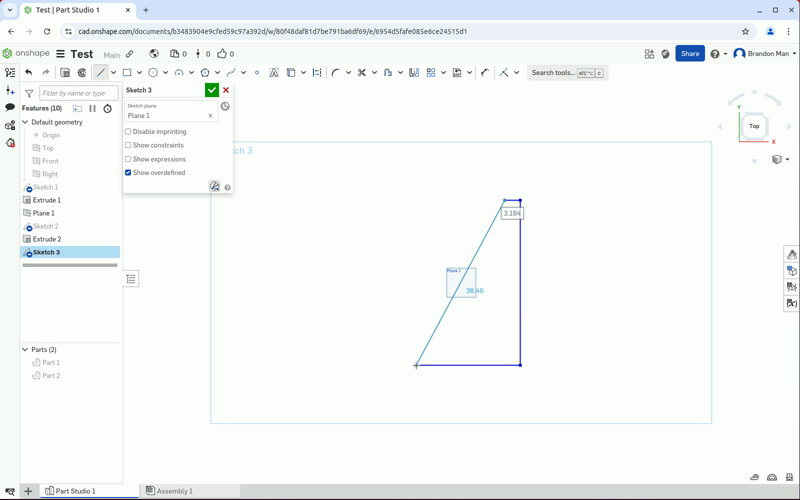
click(416, 365)
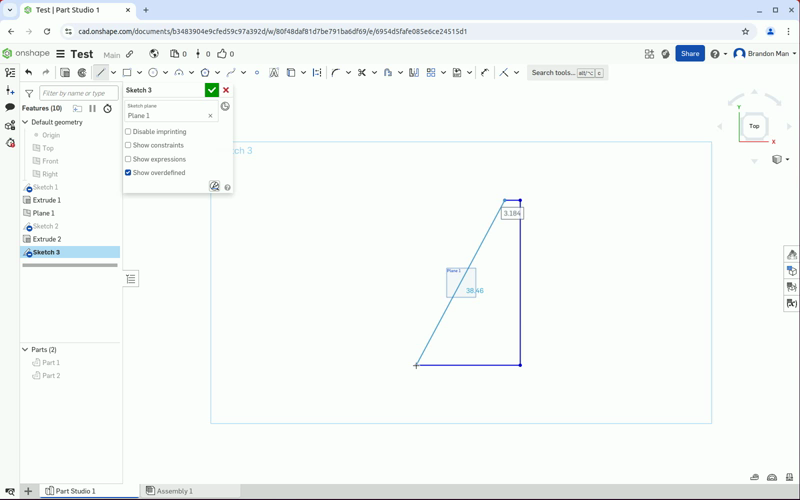
key(esc)
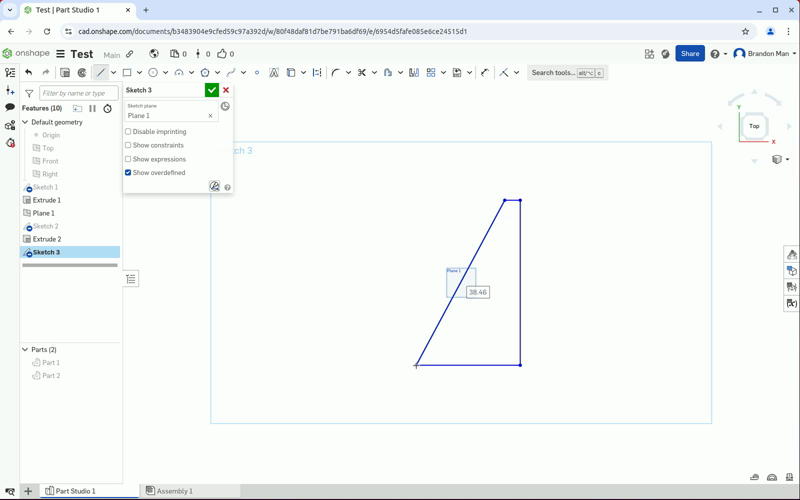
mouse_move(492, 284)
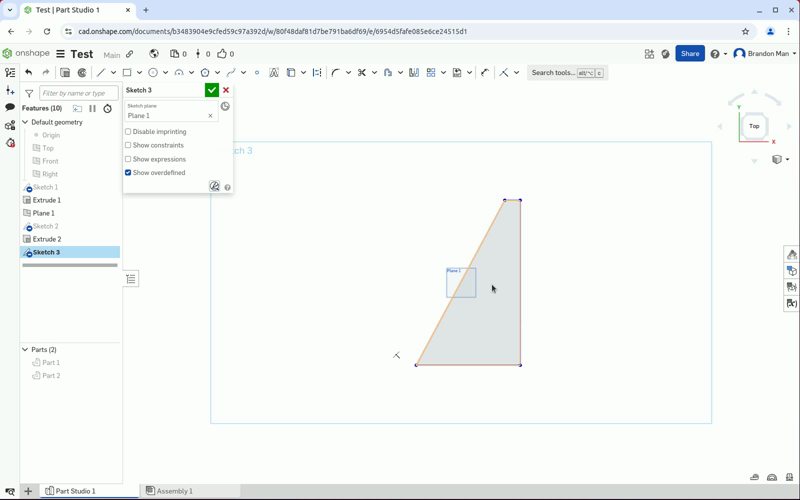
click(492, 284)
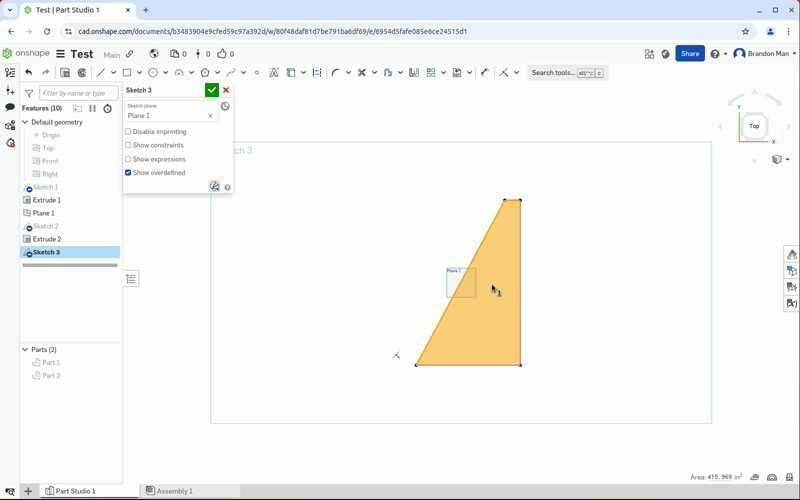
mouse_move(73, 352)
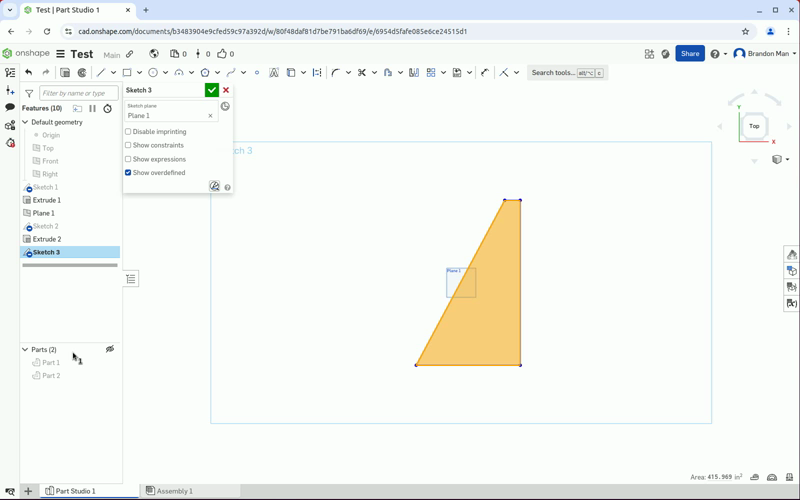
key(shift+y)
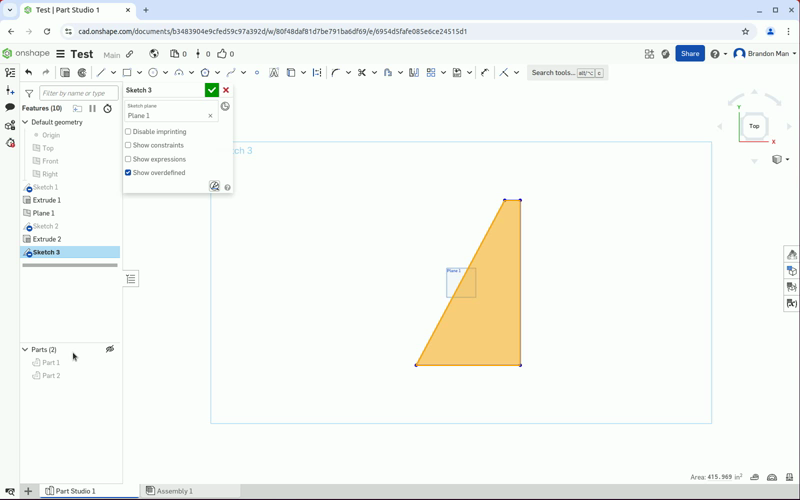
key(shift+e)
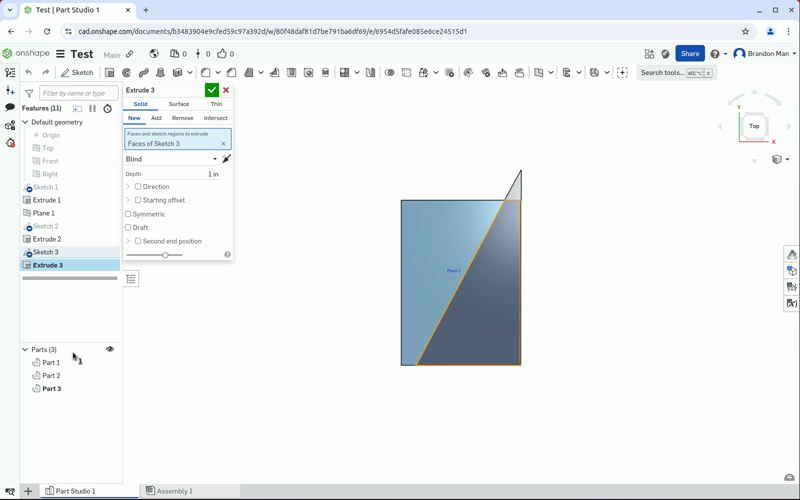
mouse_move(143, 106)
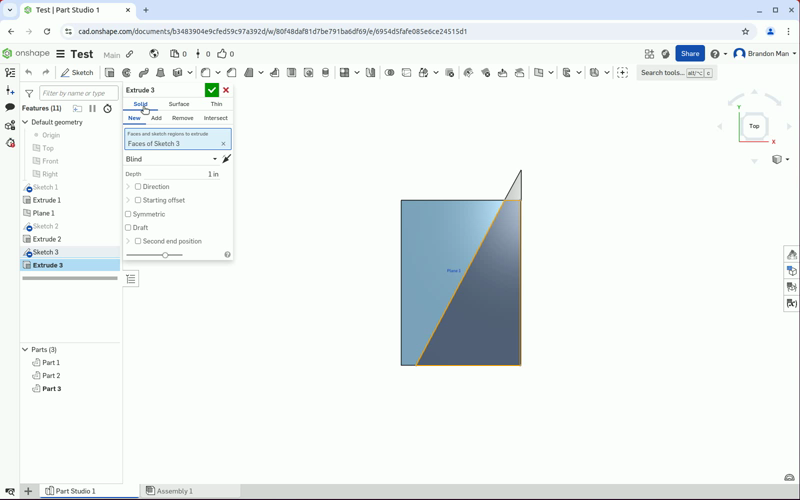
click(143, 106)
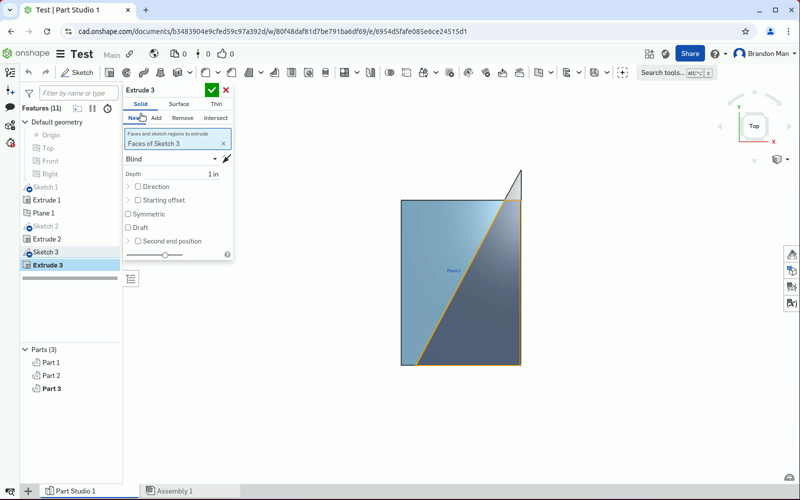
mouse_move(137, 120)
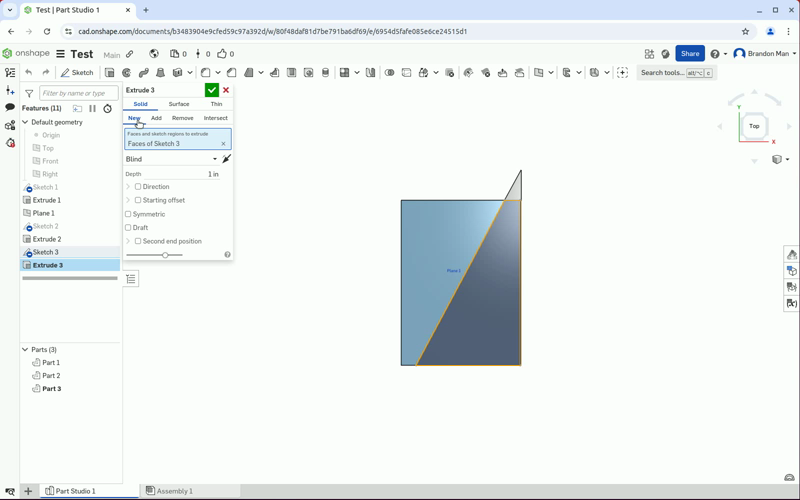
click(137, 120)
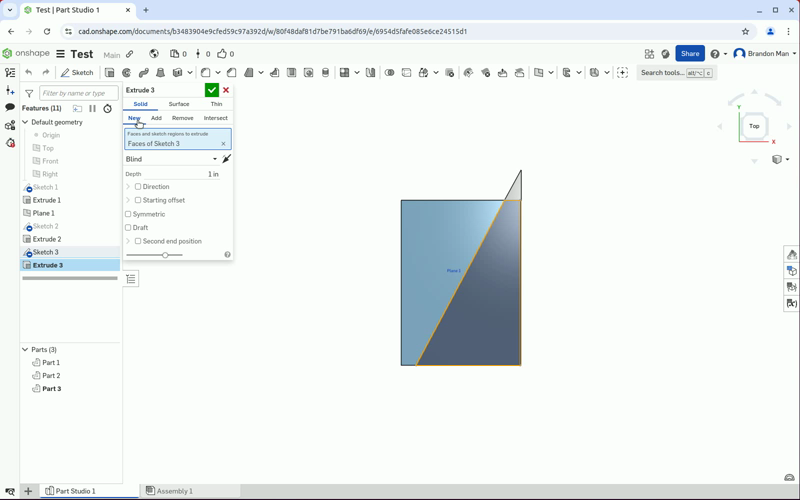
key(tab, 4)
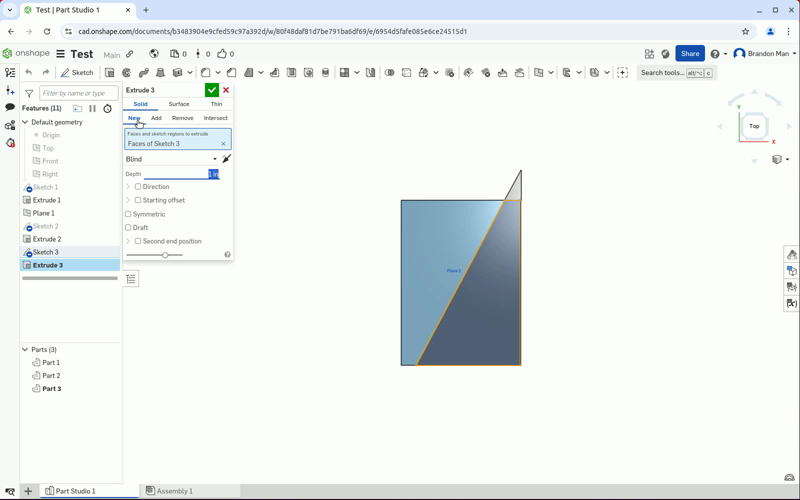
text(0.722)
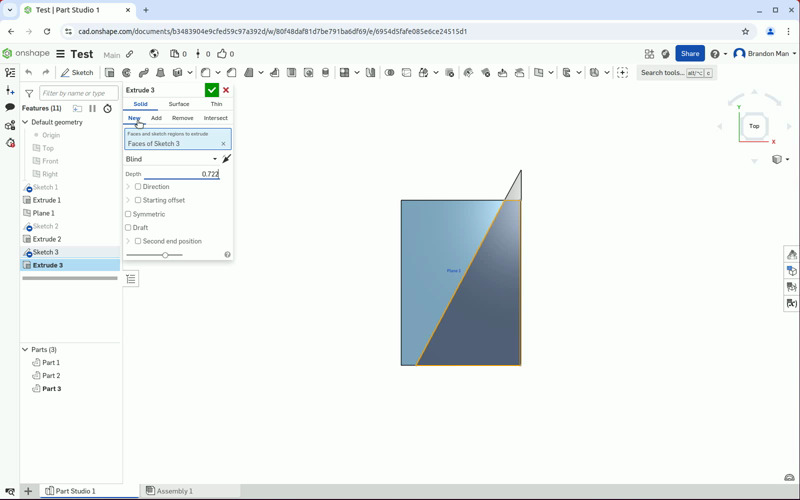
key(enter)
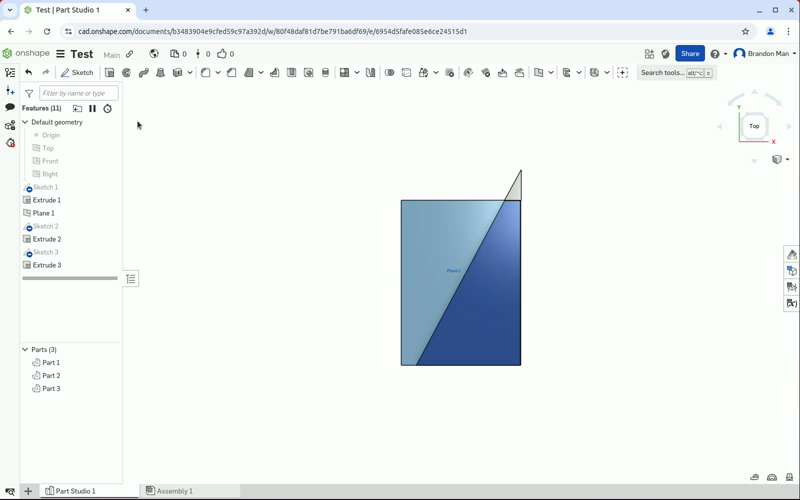
key(shift+h)
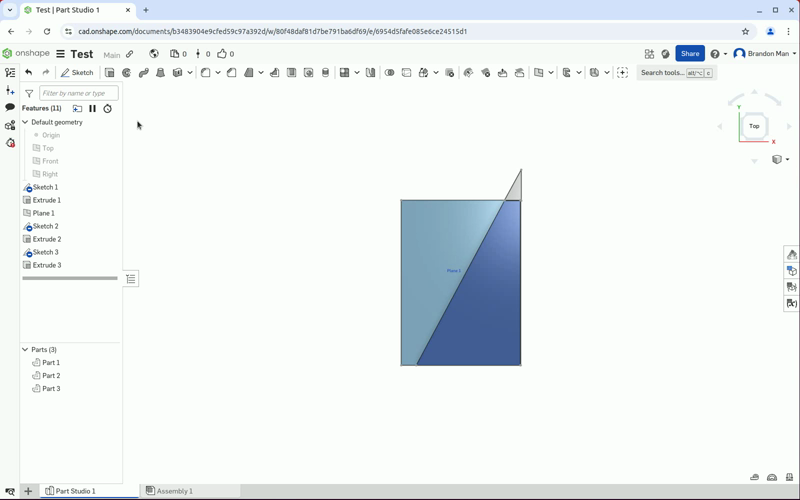
key(shift+h)
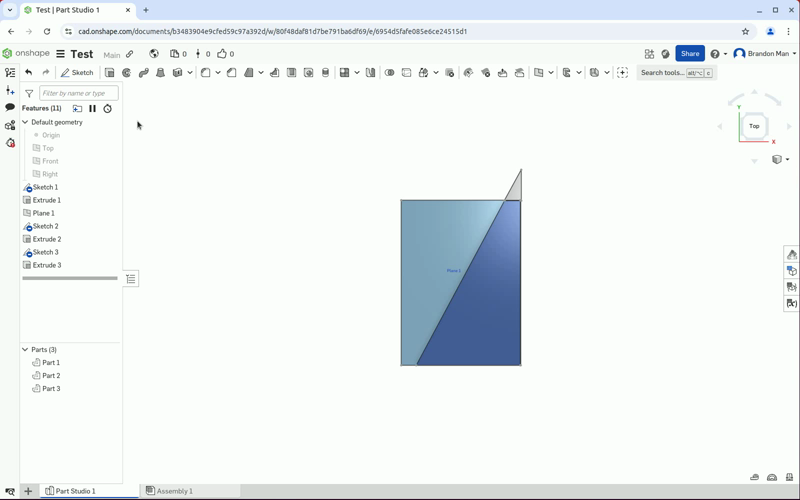
key(shift+7)
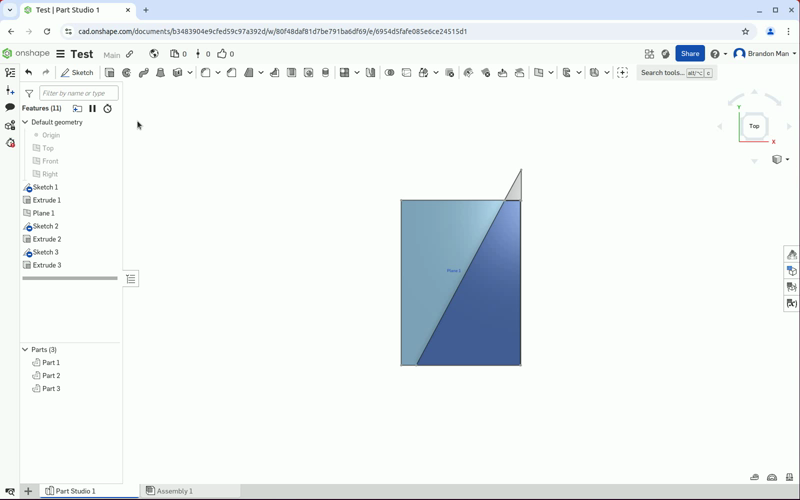
key(up, 3)
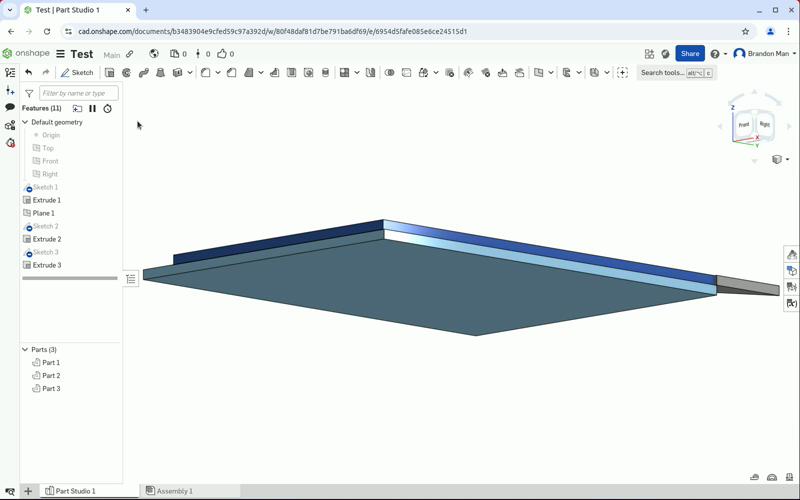
key(left, 3)
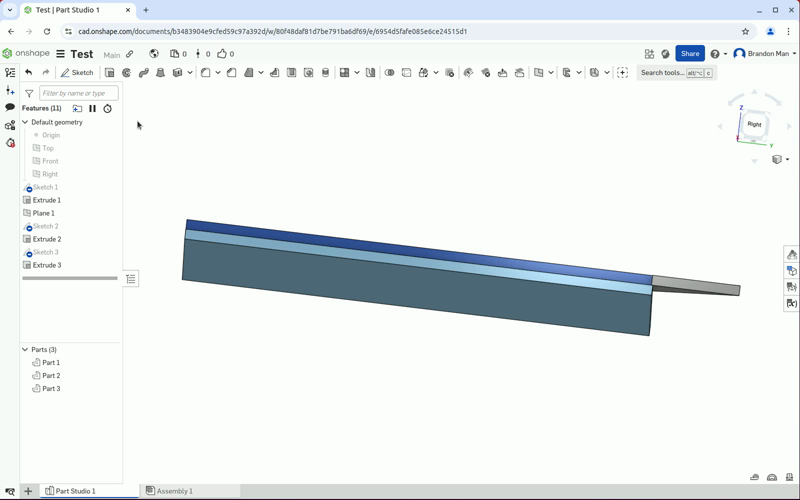
key(right, 3)
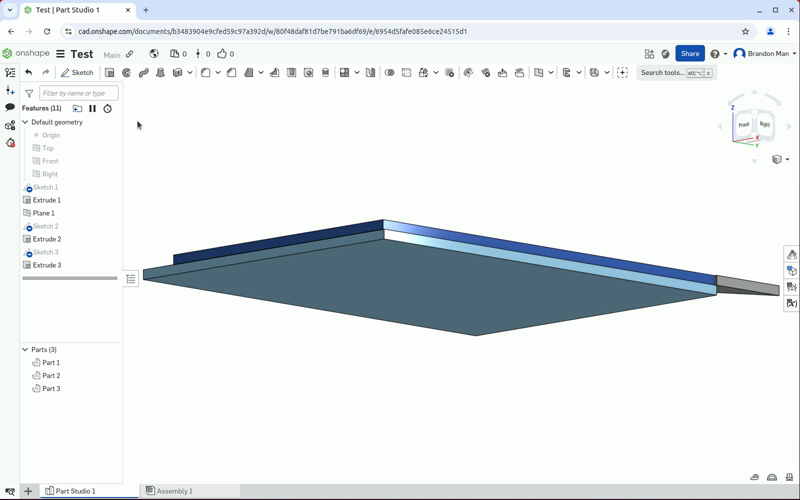
key(down, 3)
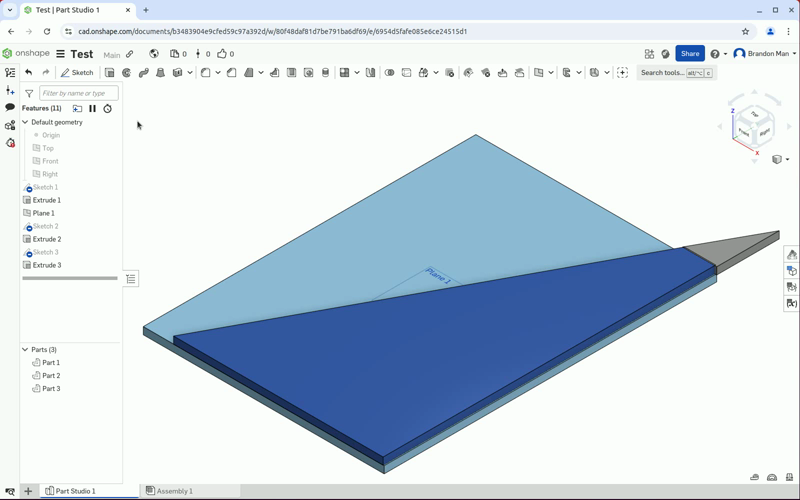
mouse_move(73, 189)
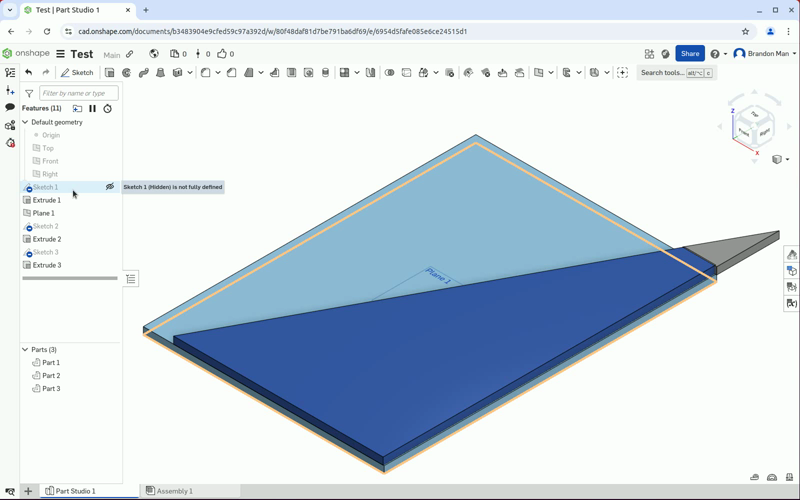
click(73, 189)